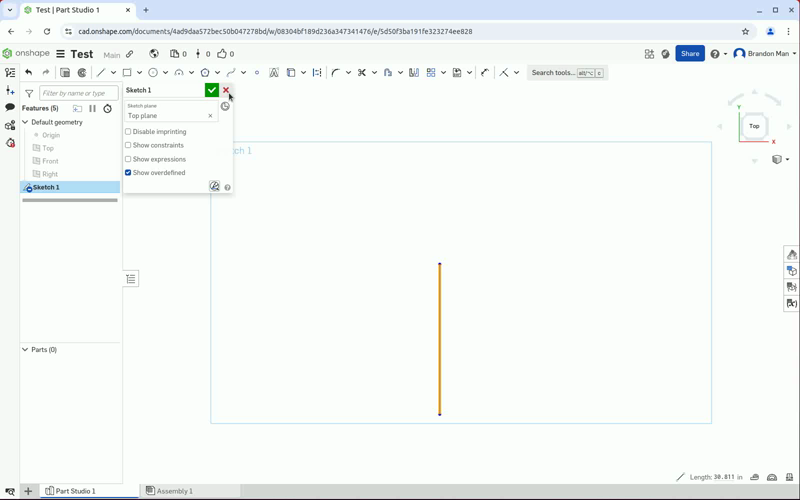
key(shift+h)
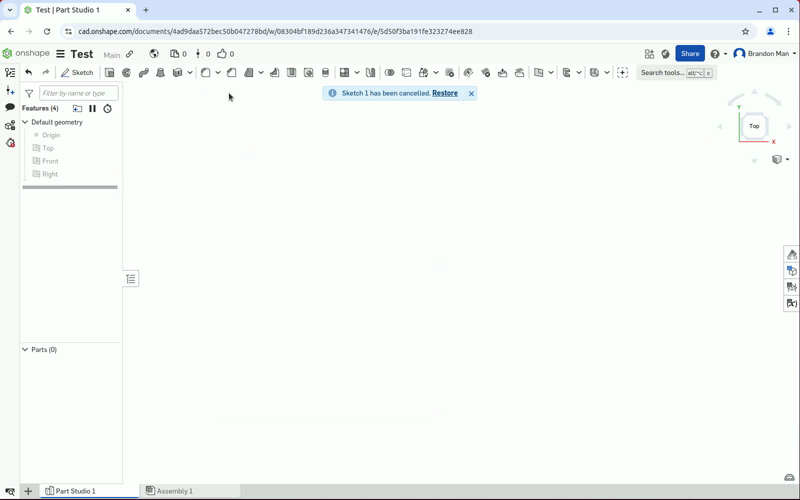
mouse_move(73, 352)
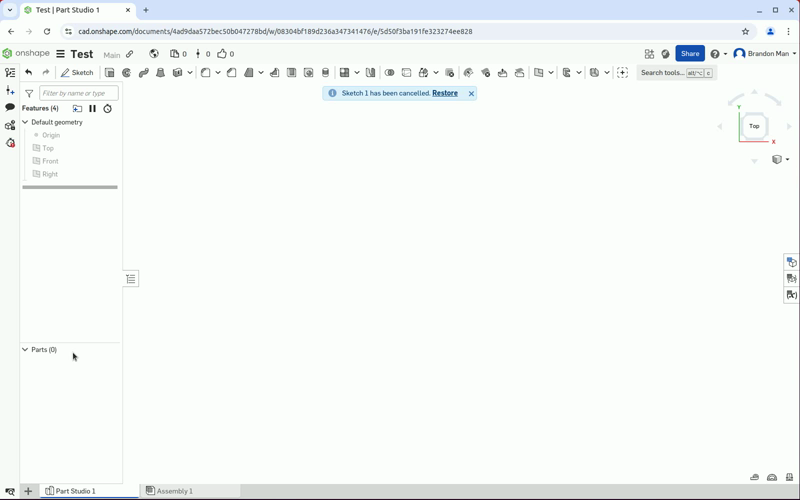
key(y)
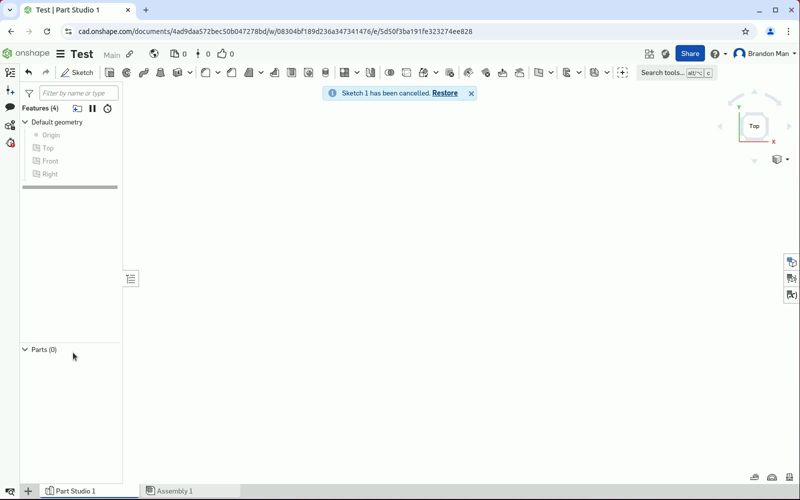
key(shift+p)
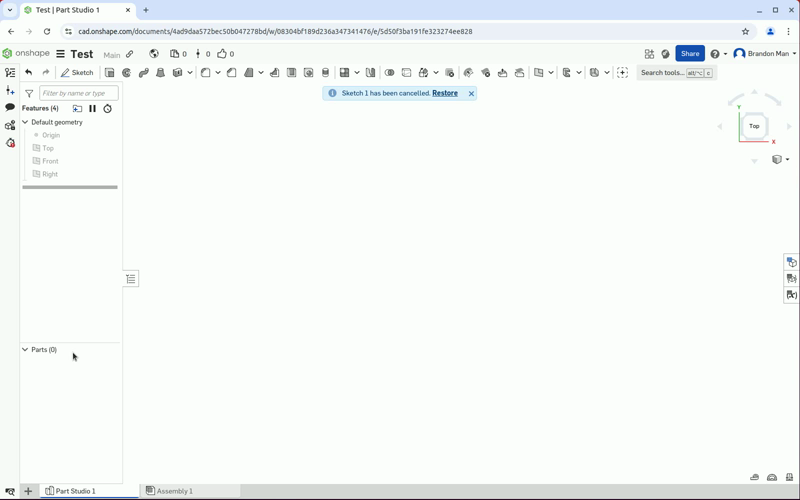
key(space)
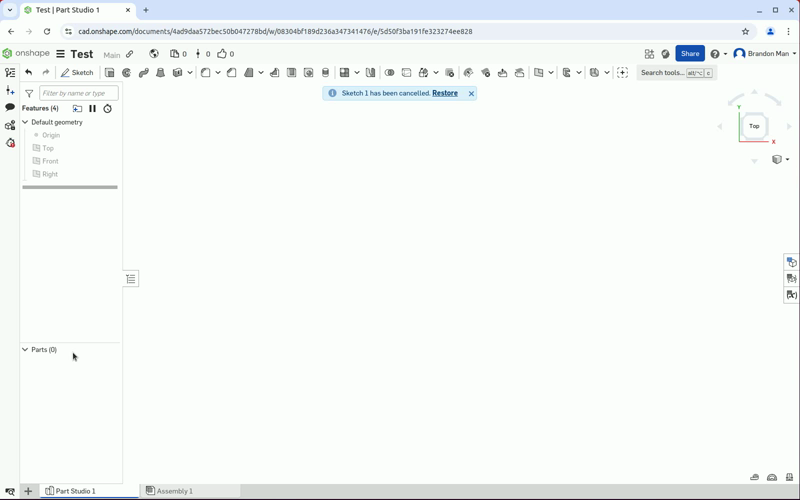
key_down(shift)
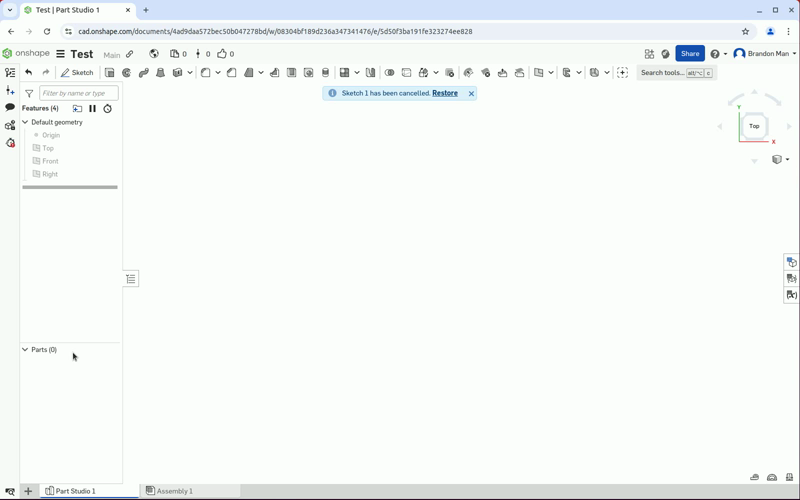
key(up)
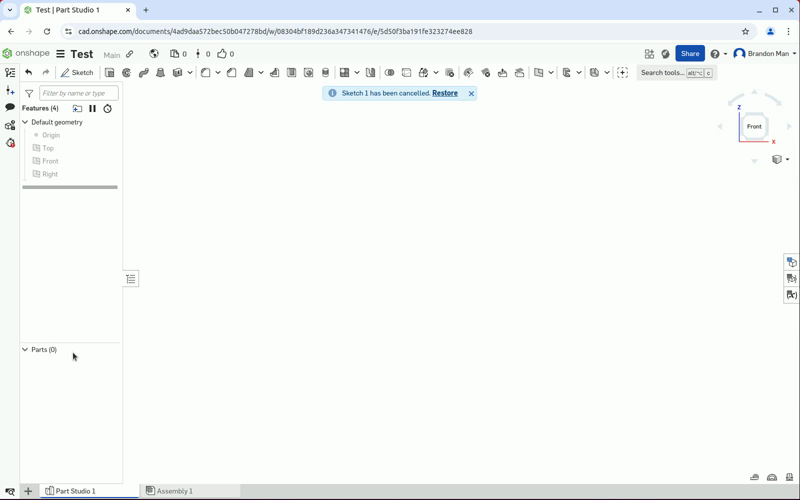
key_up(shift)
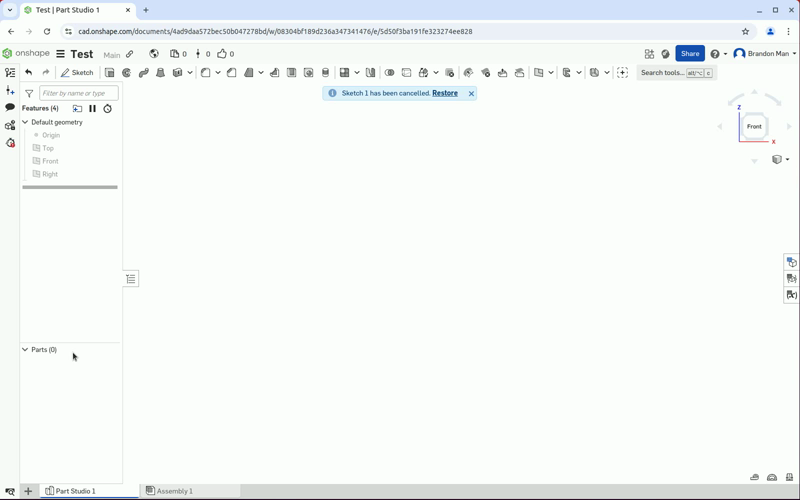
mouse_move(73, 352)
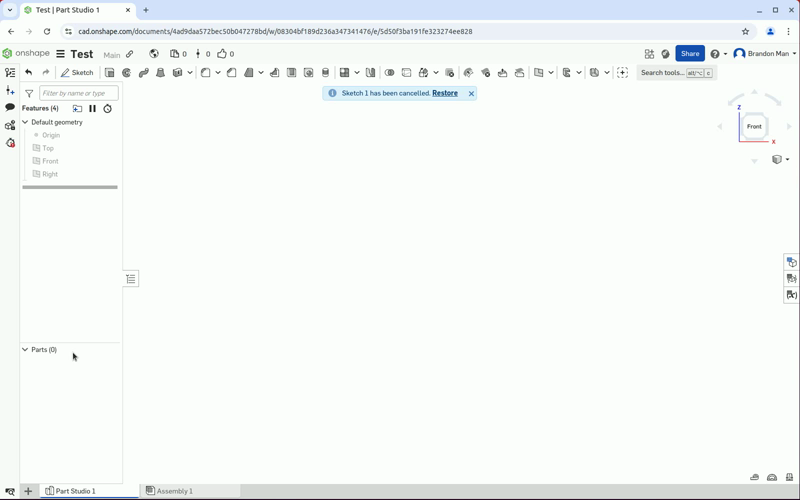
key(shift+y)
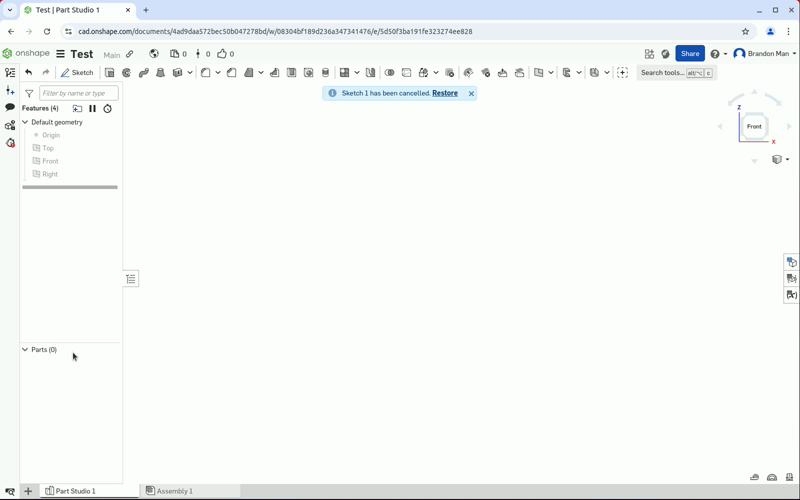
key(shift+s)
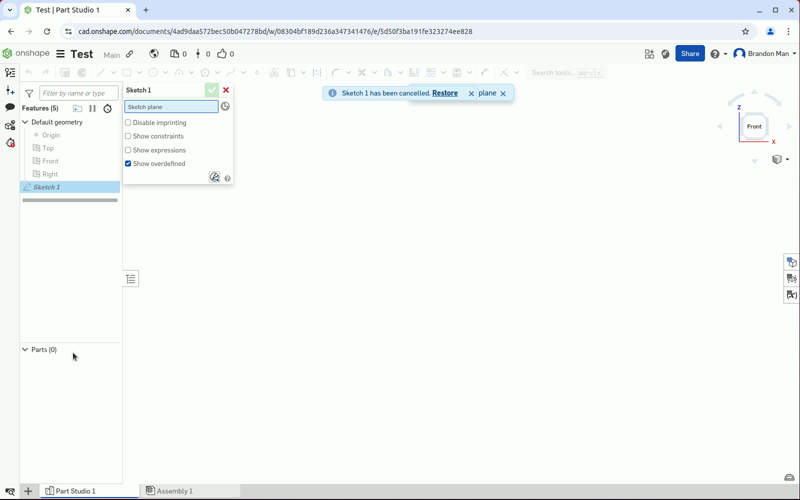
mouse_move(73, 163)
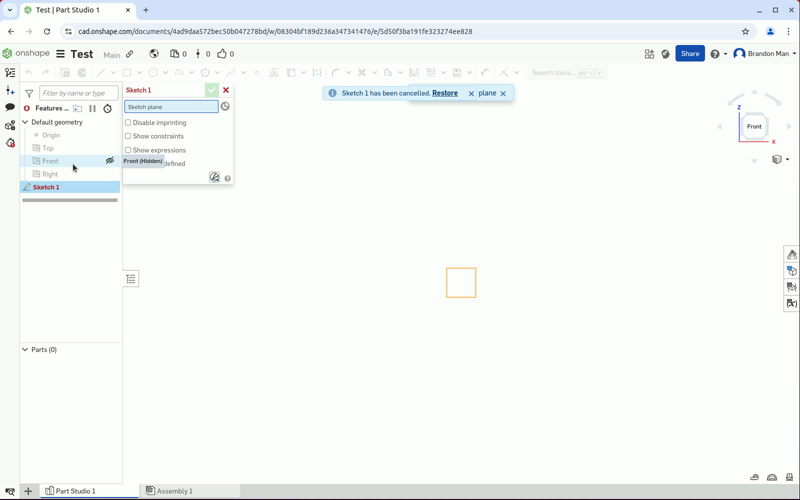
click(73, 163)
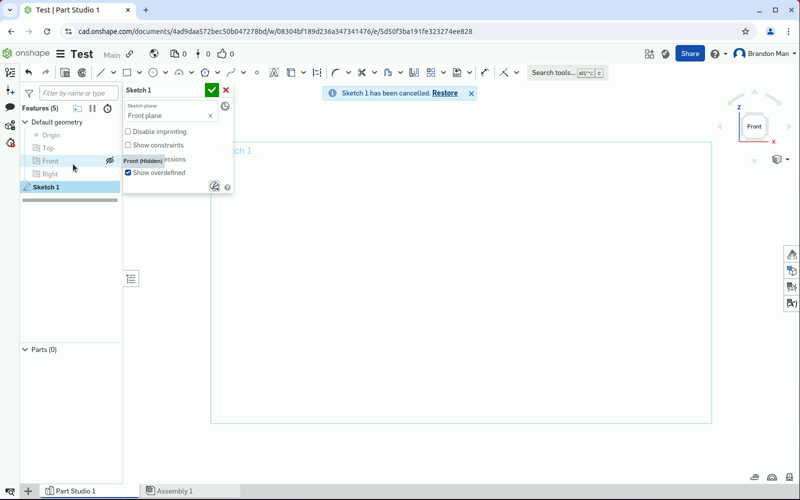
mouse_move(73, 352)
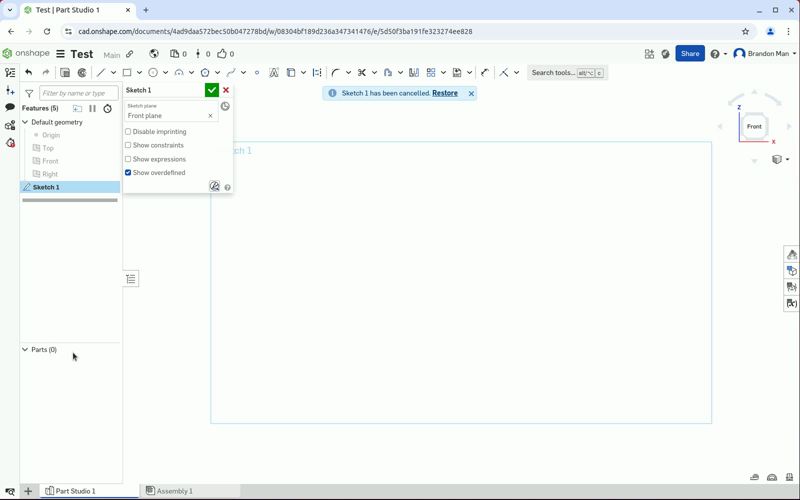
key(y)
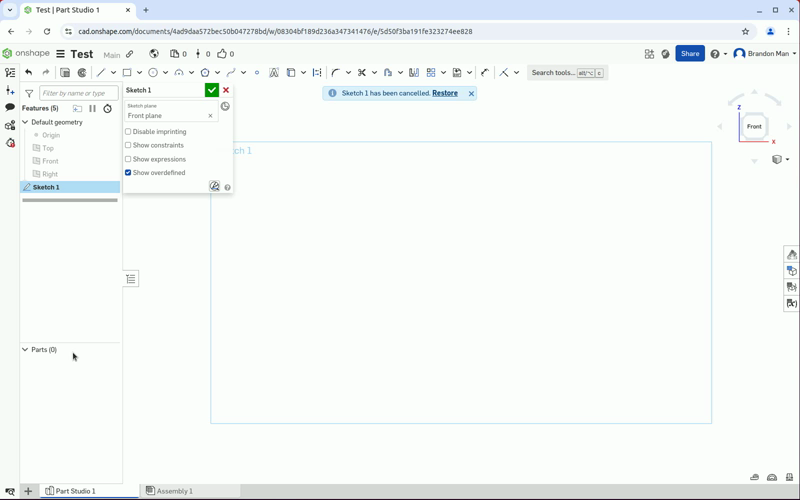
key(l)
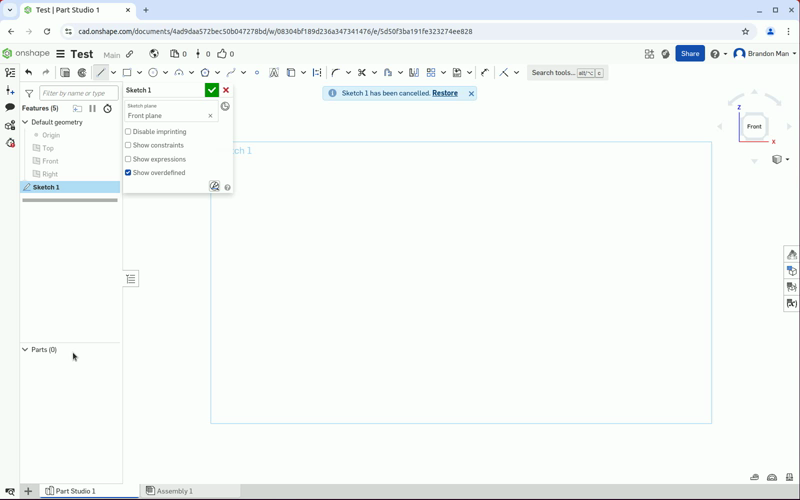
key_down(shift)
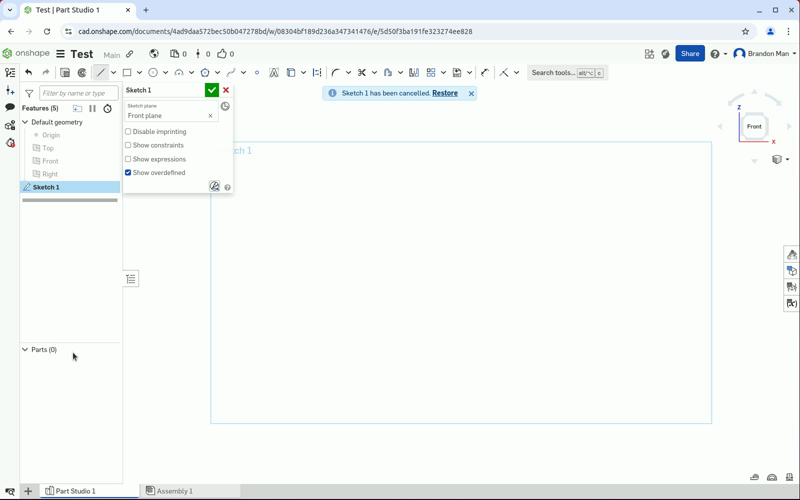
mouse_move(460, 282)
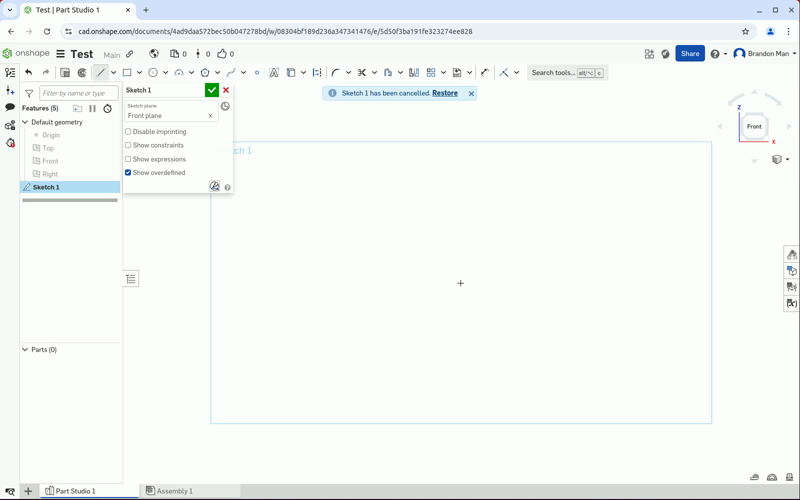
click(460, 282)
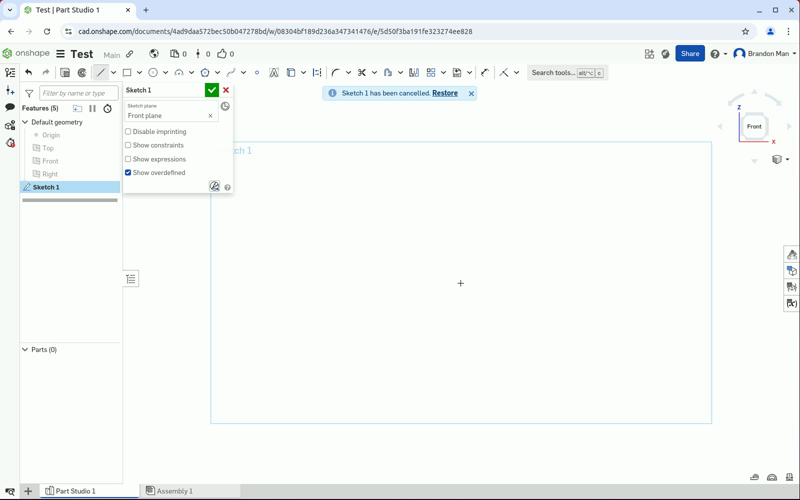
key_up(shift)
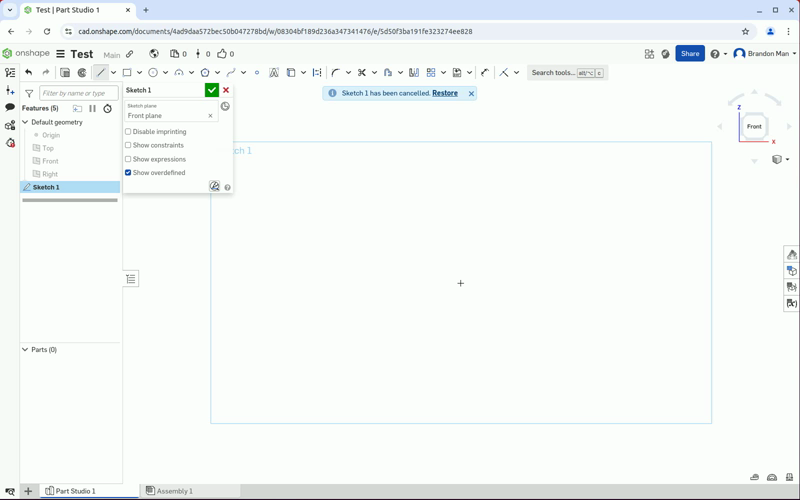
key_down(shift)
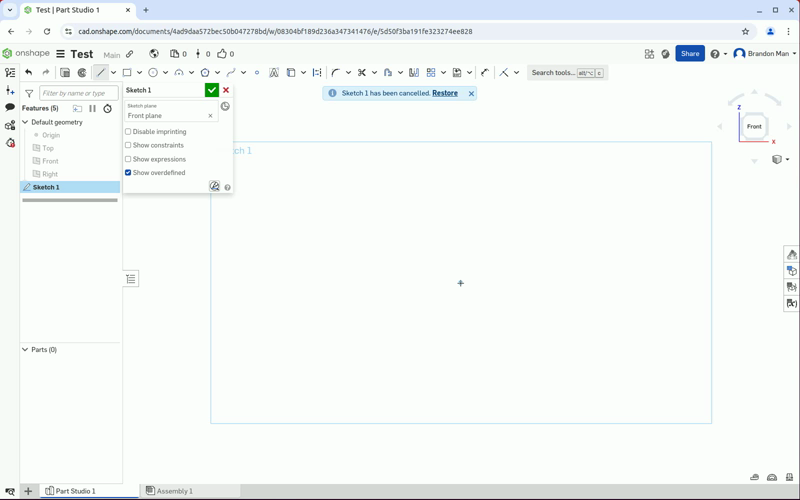
mouse_move(573, 282)
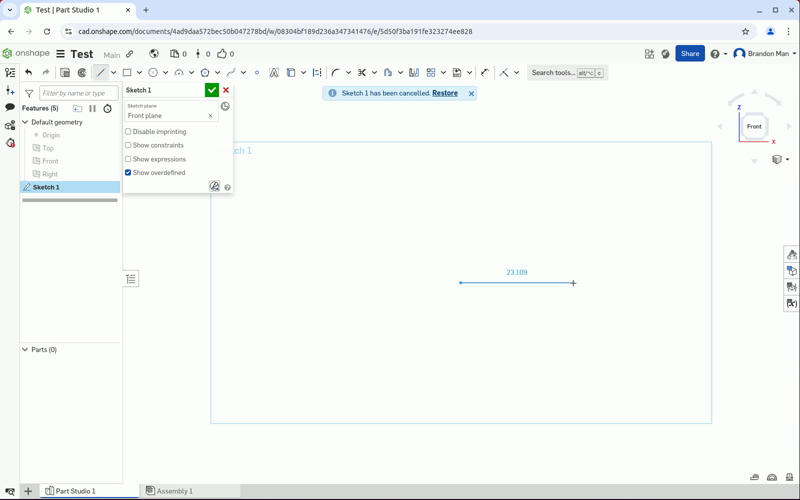
click(573, 282)
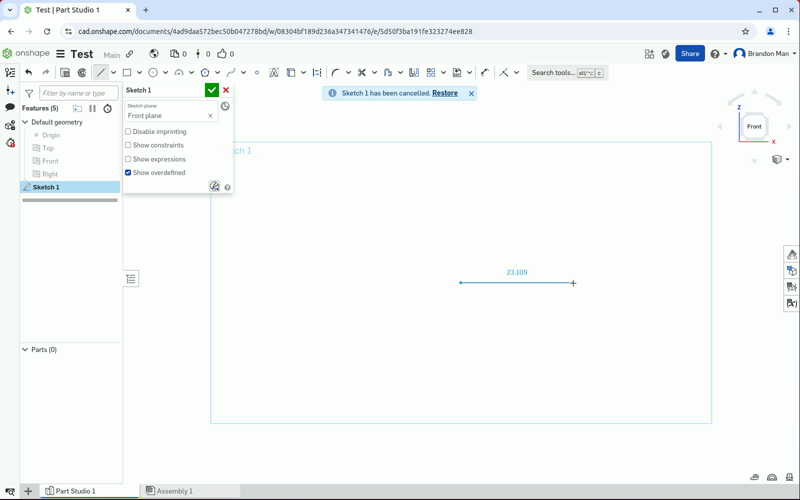
key_up(shift)
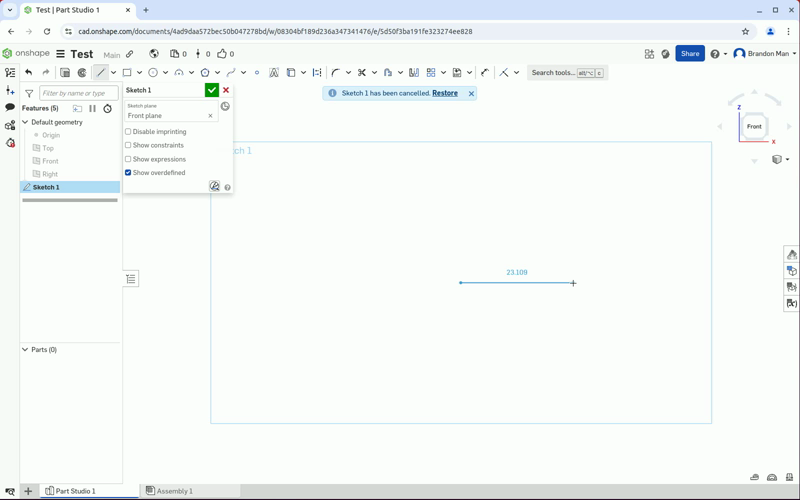
key_down(shift)
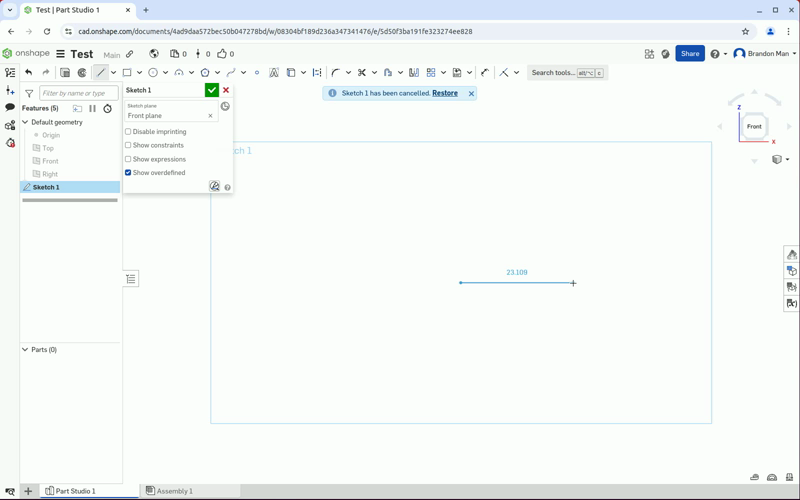
mouse_move(589, 282)
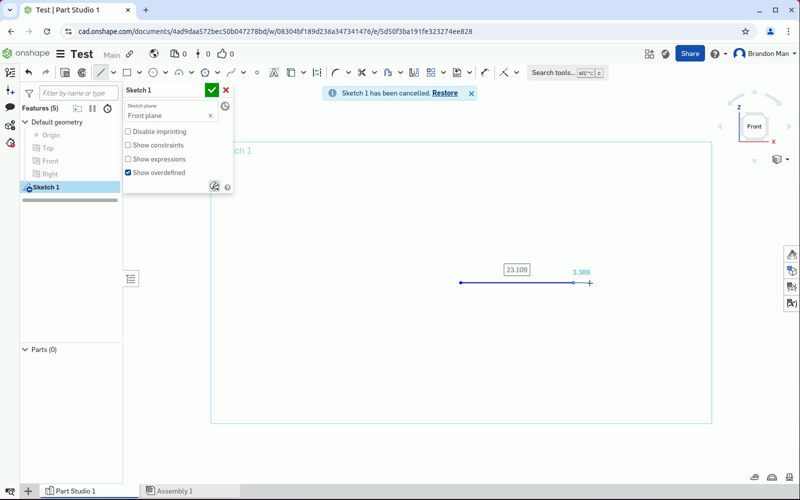
mouse_move(573, 264)
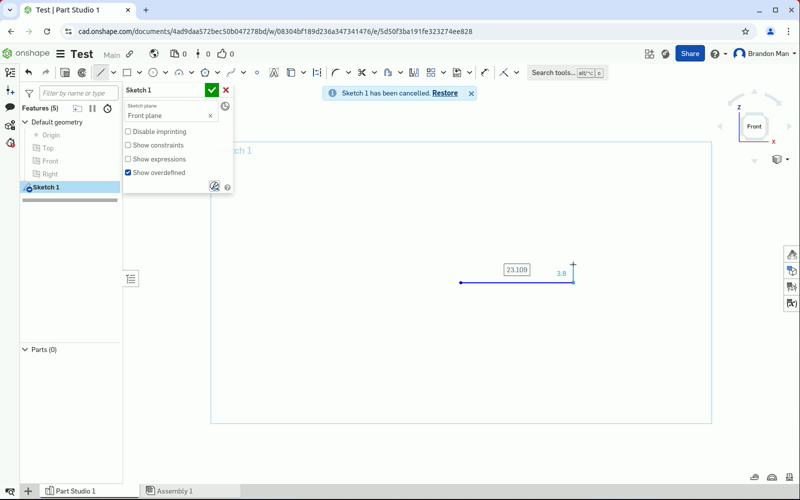
click(573, 264)
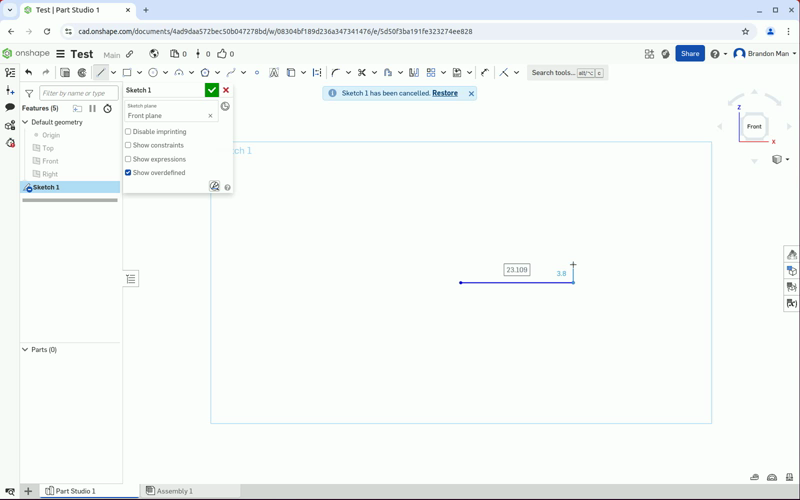
key_up(shift)
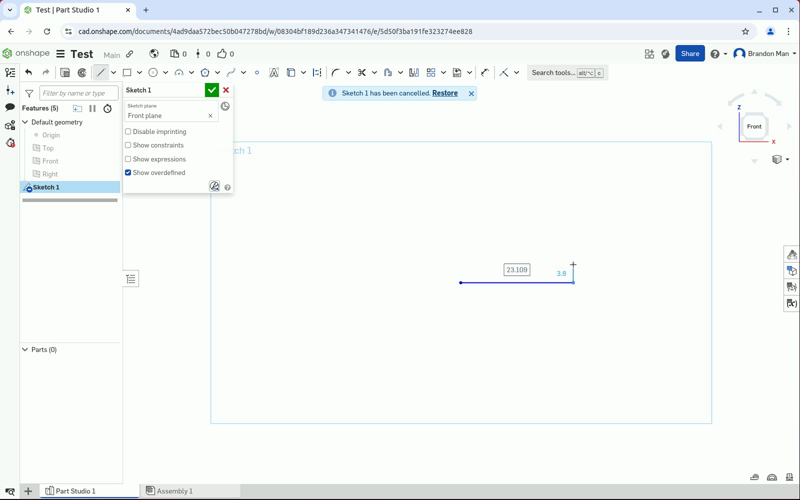
key_down(shift)
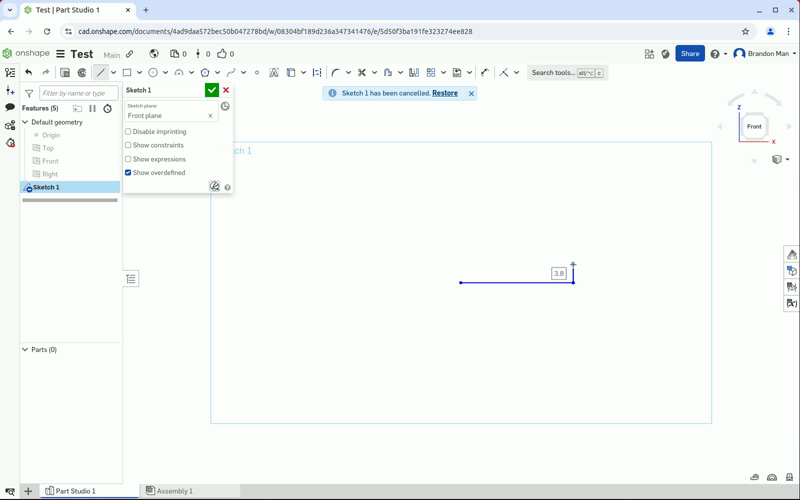
mouse_move(460, 264)
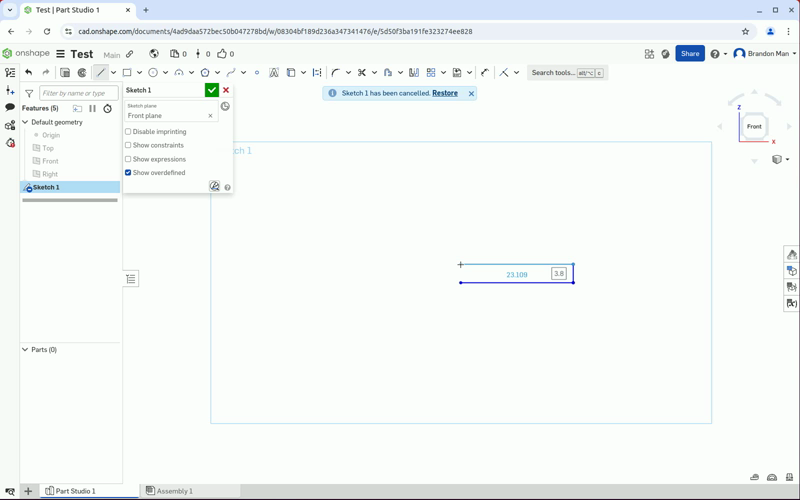
click(460, 264)
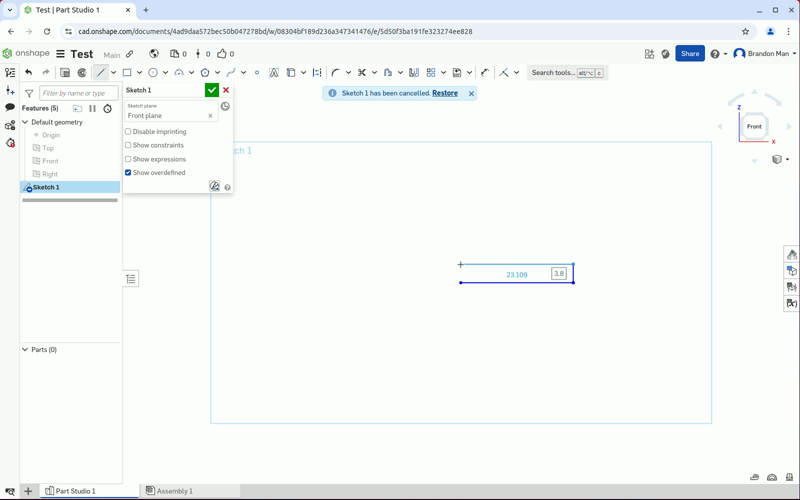
key_up(shift)
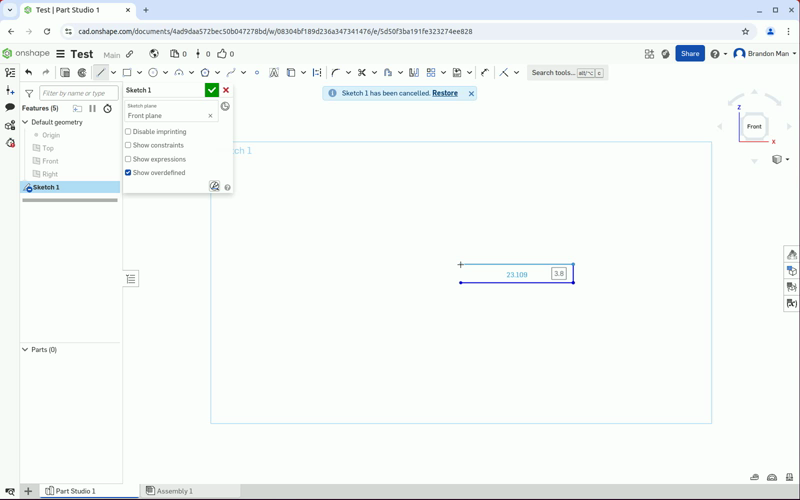
mouse_move(490, 264)
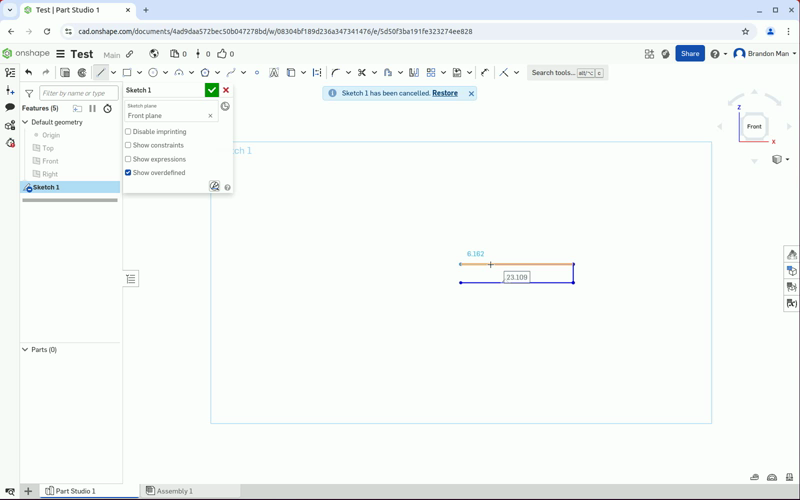
key_down(shift)
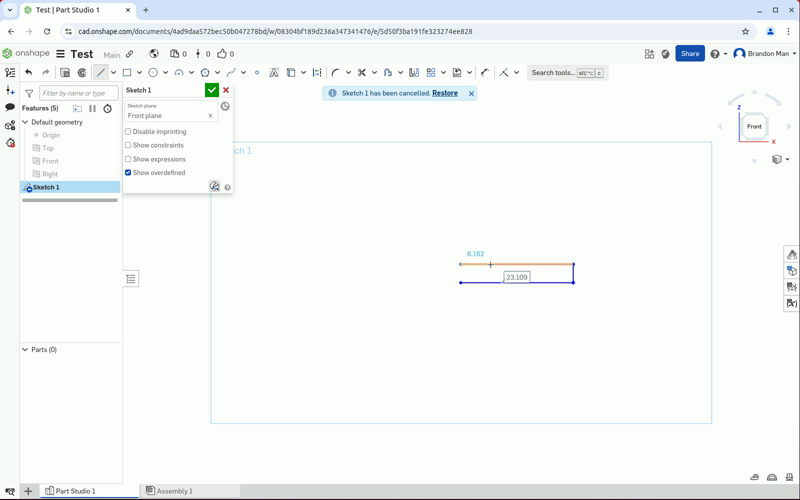
mouse_move(460, 282)
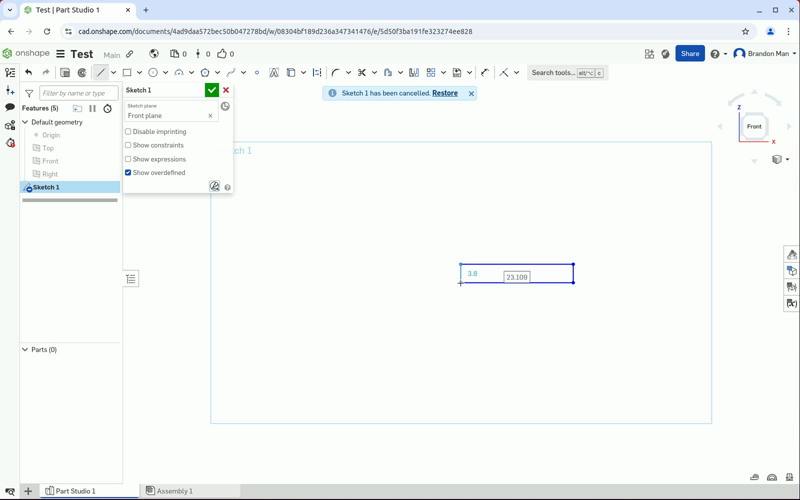
key_up(shift)
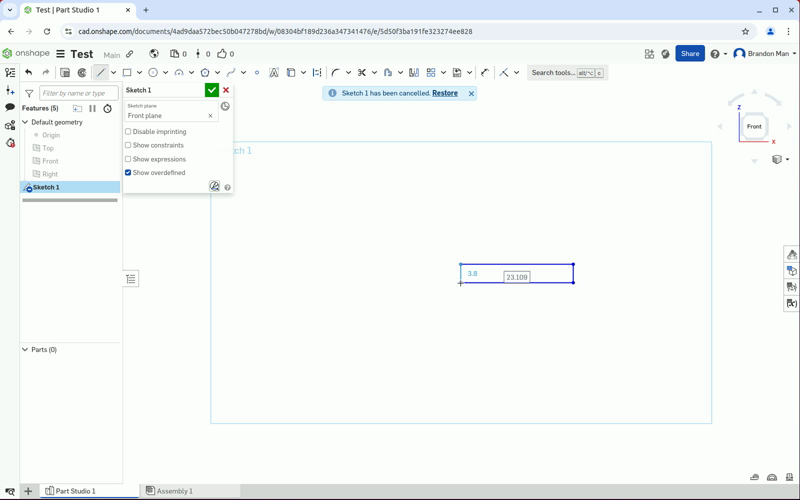
click(460, 282)
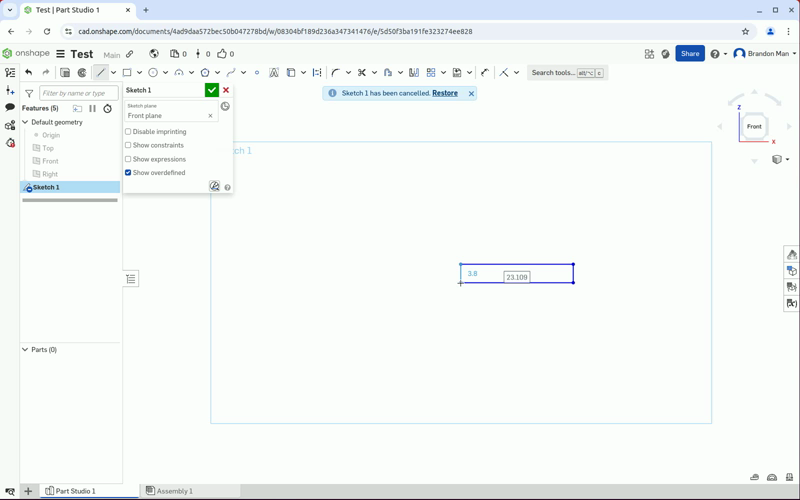
key(esc)
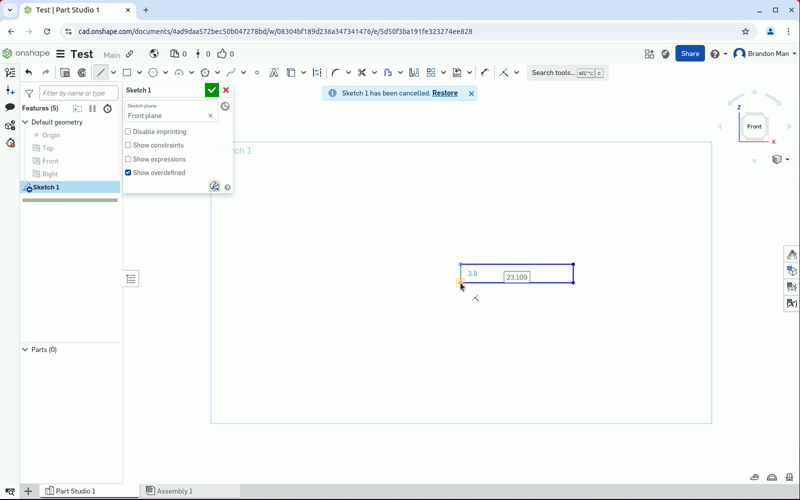
mouse_move(535, 268)
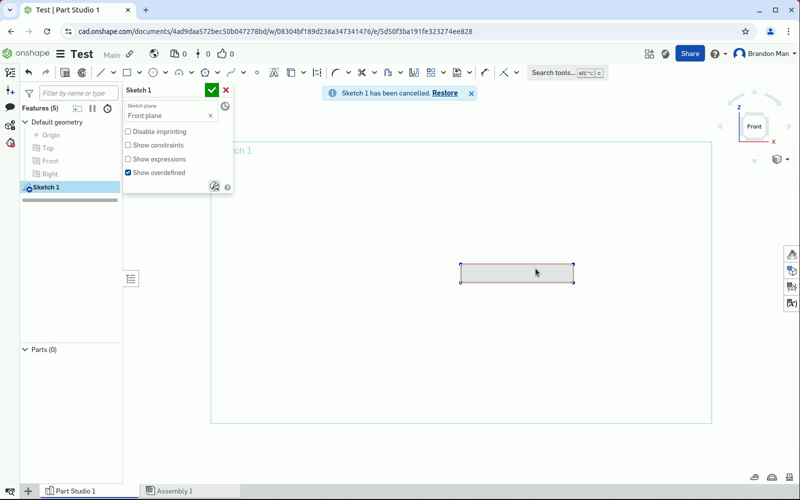
click(535, 268)
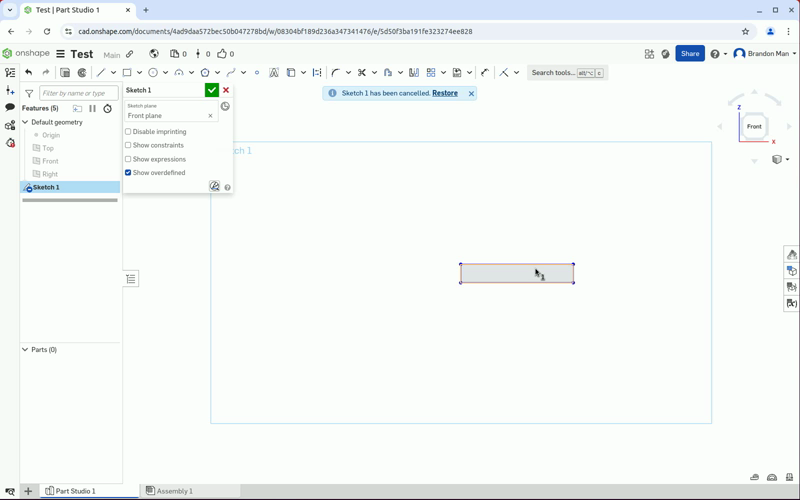
mouse_move(73, 352)
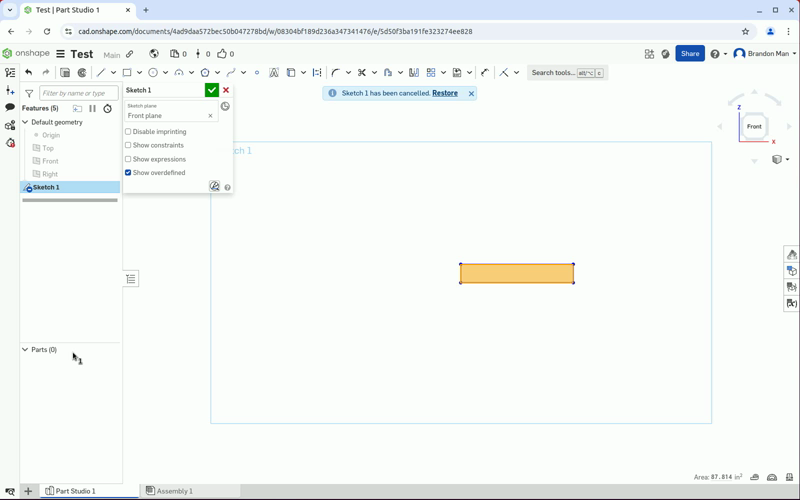
key(shift+y)
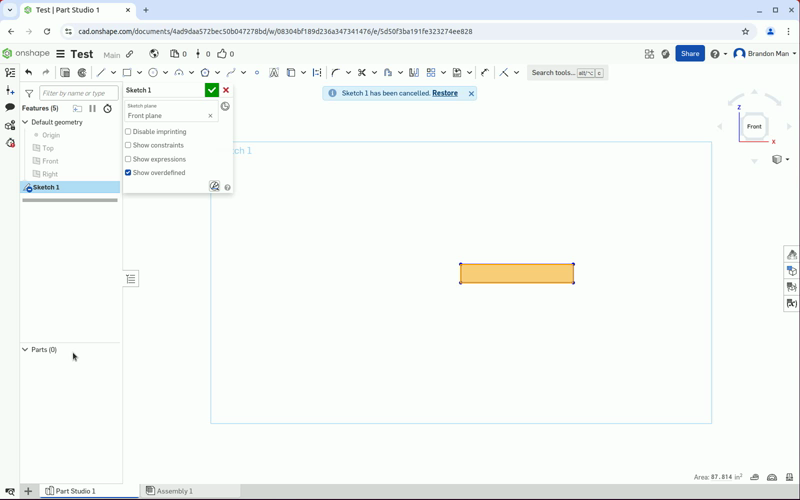
key(shift+e)
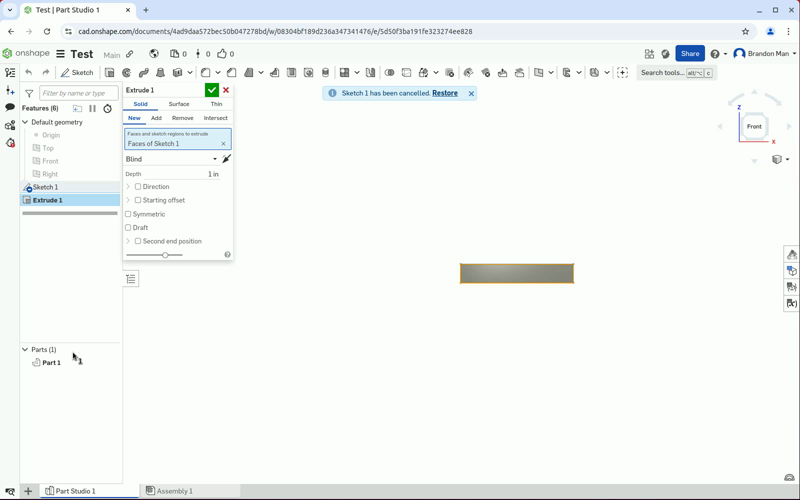
mouse_move(143, 106)
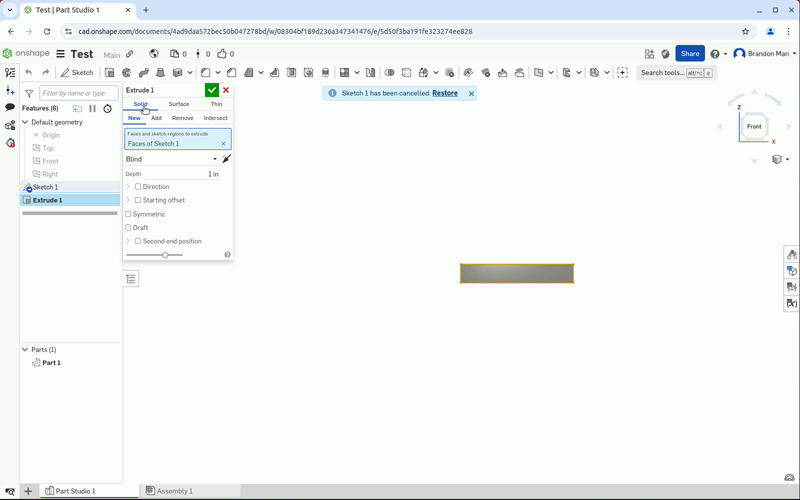
click(143, 106)
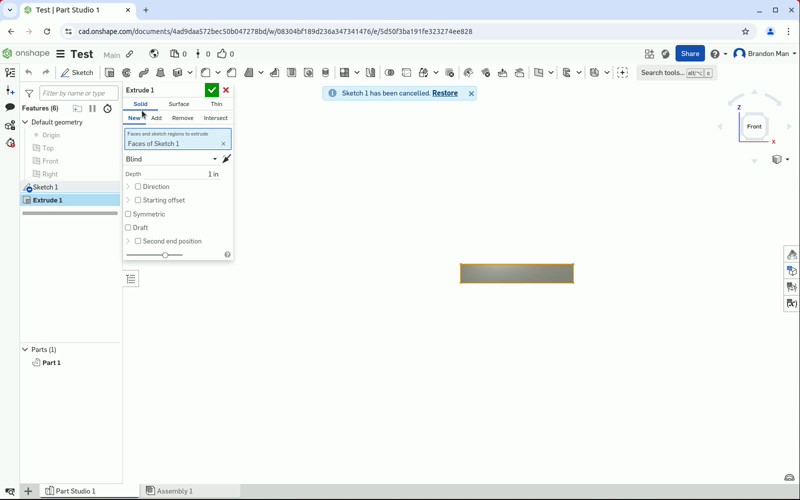
mouse_move(137, 120)
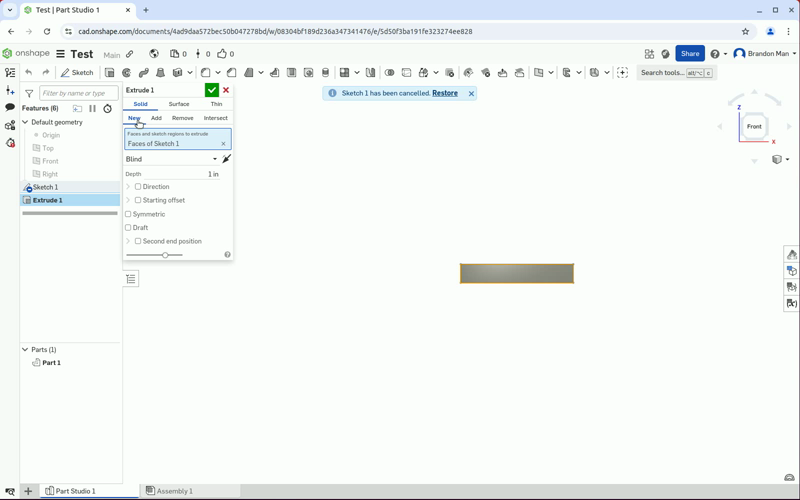
click(137, 120)
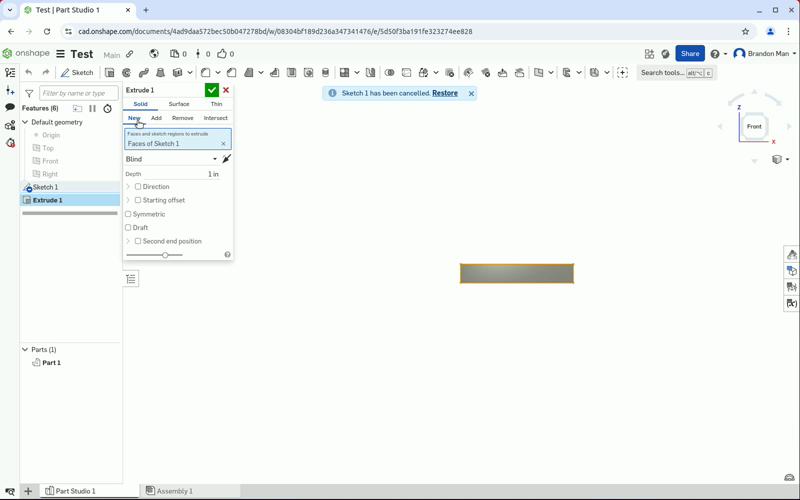
key(tab, 4)
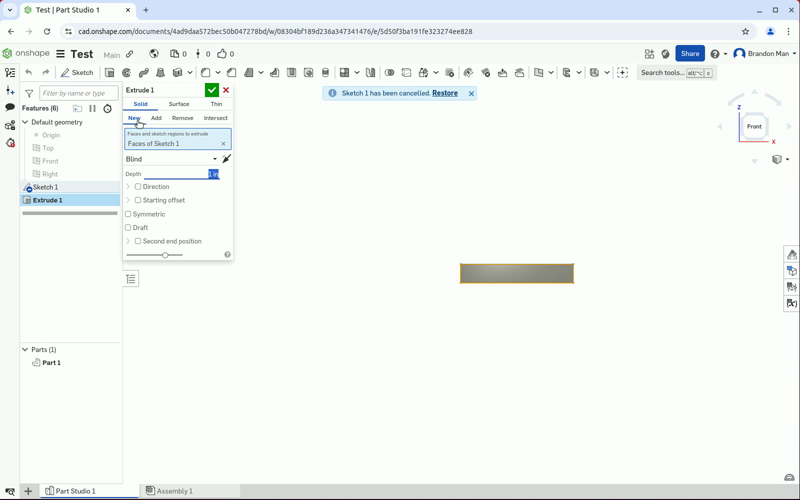
text(15.405)
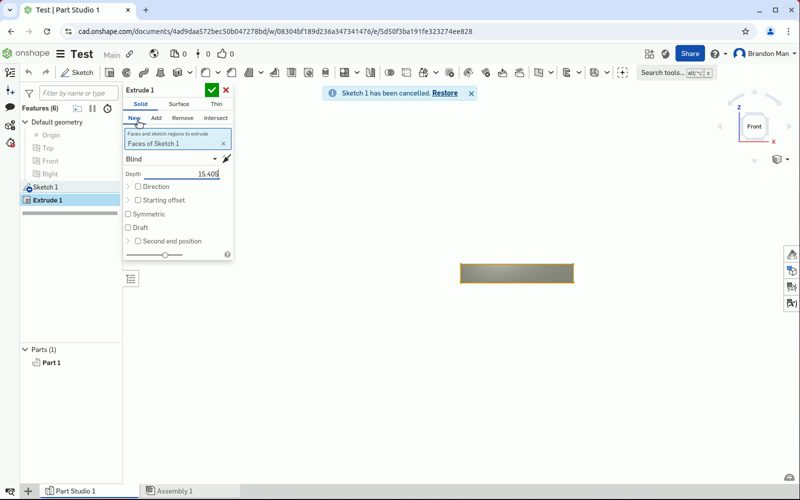
key(enter)
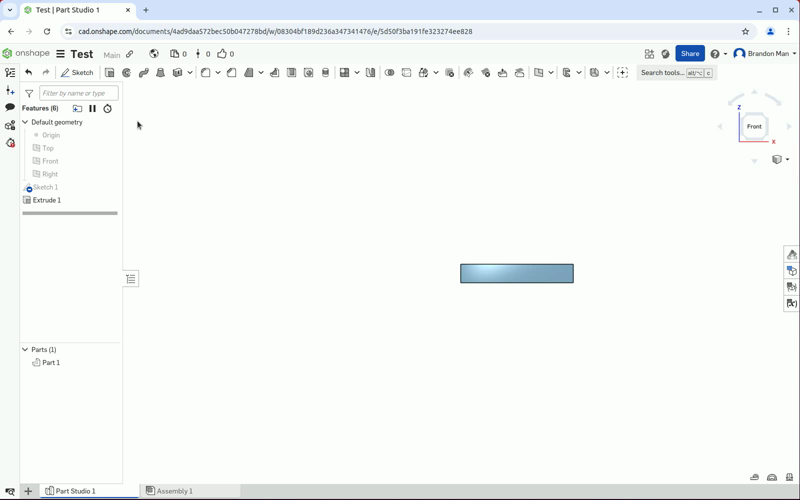
key(shift+h)
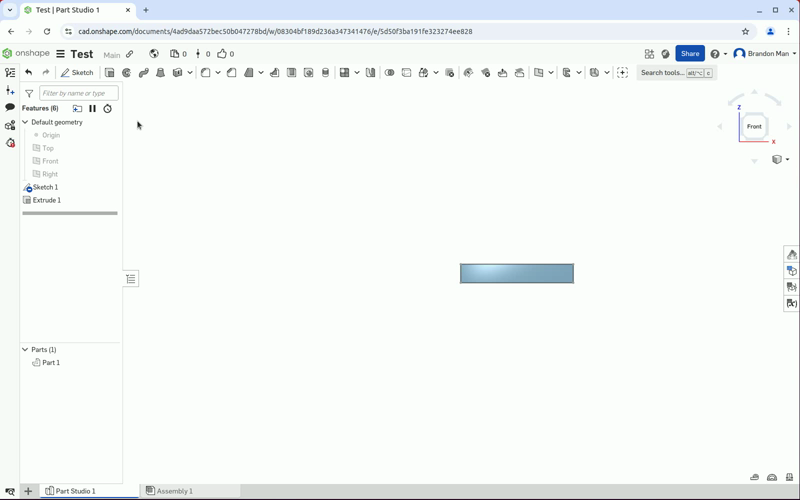
key(shift+h)
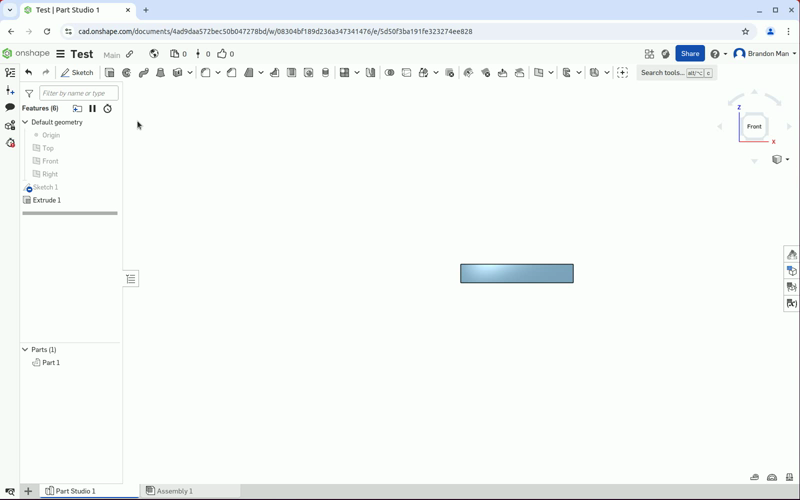
mouse_move(73, 189)
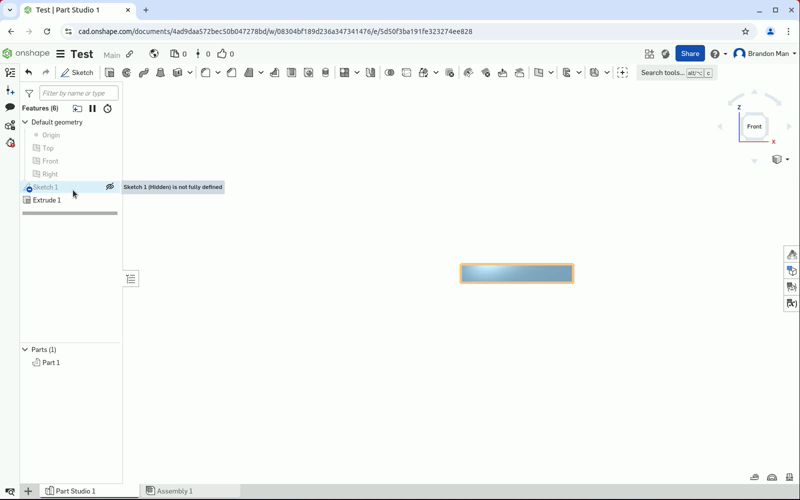
click(73, 189)
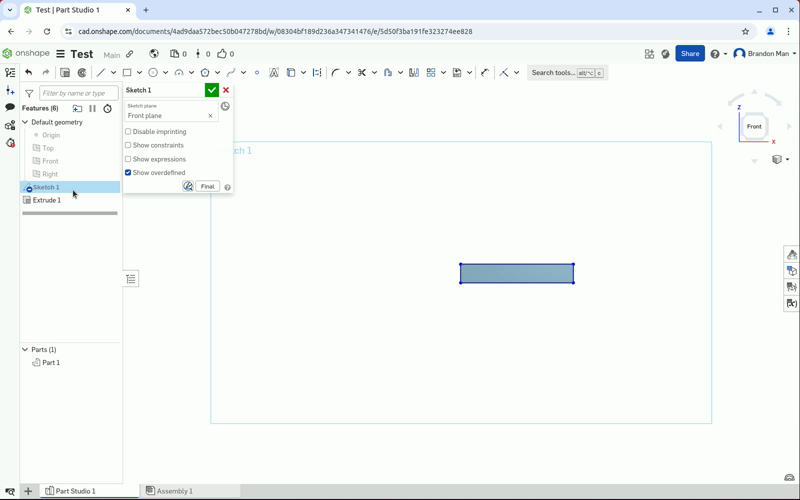
mouse_move(229, 92)
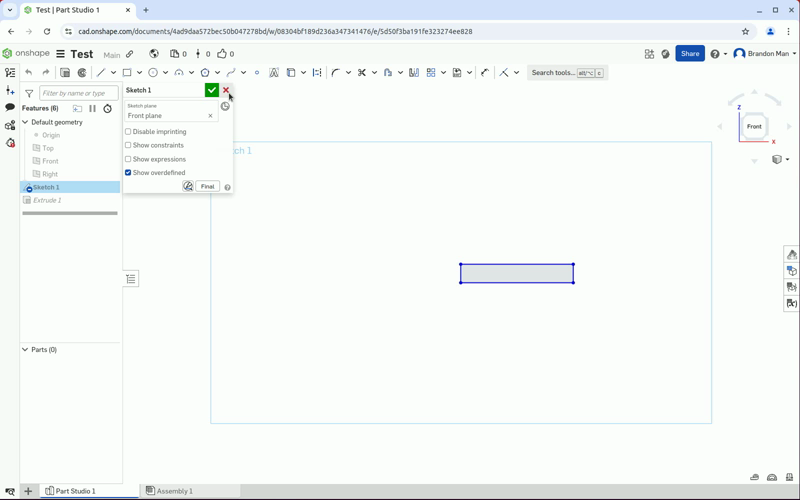
click(229, 92)
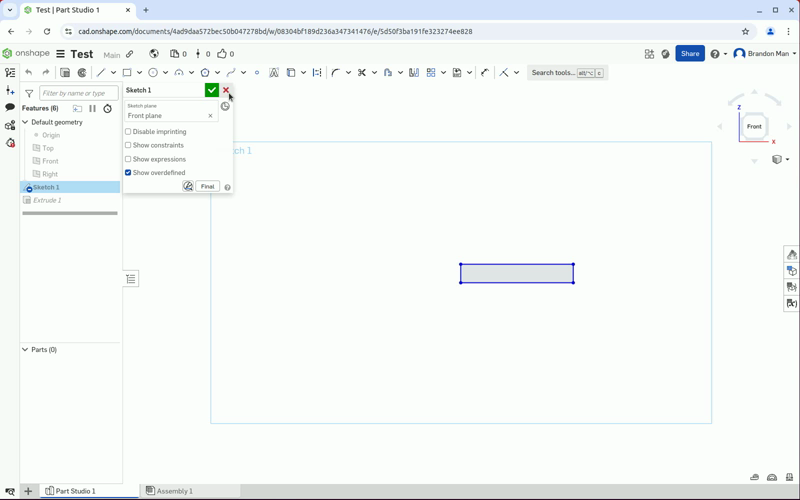
key(shift+s)
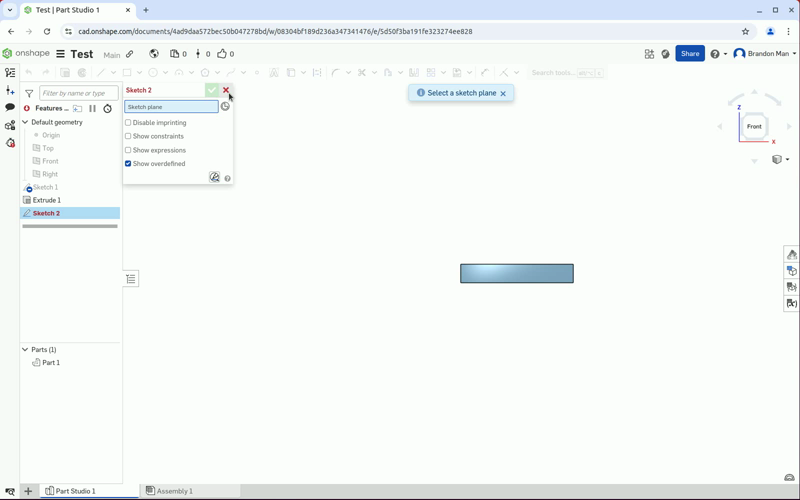
mouse_move(73, 163)
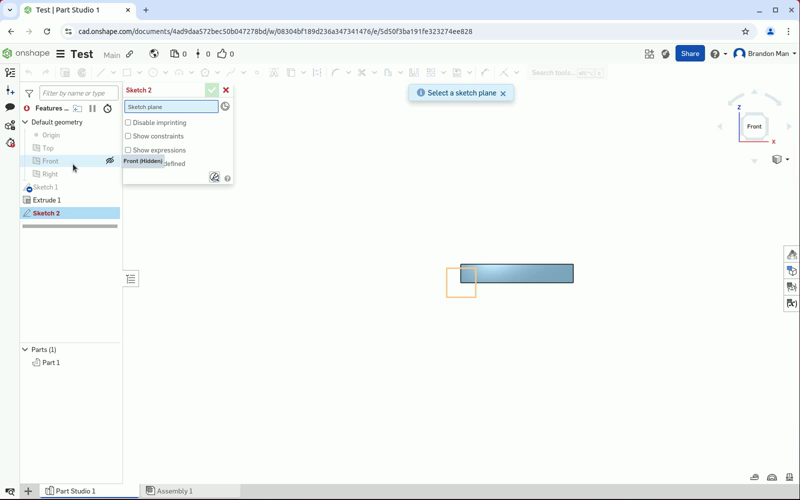
click(73, 163)
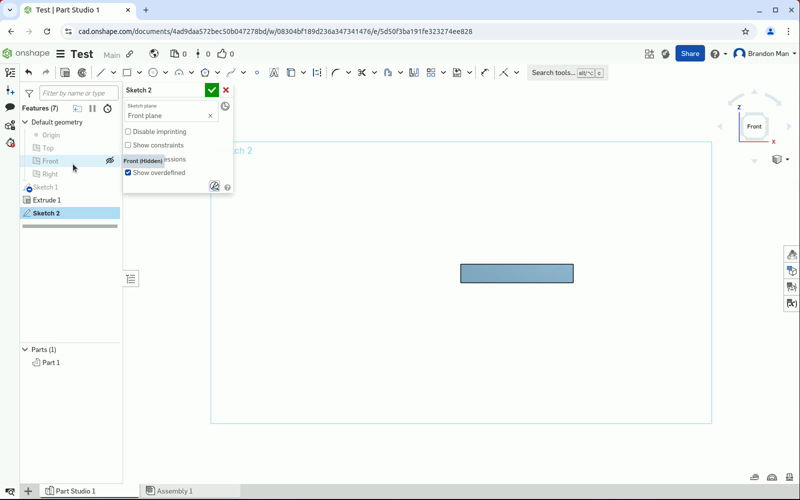
mouse_move(73, 352)
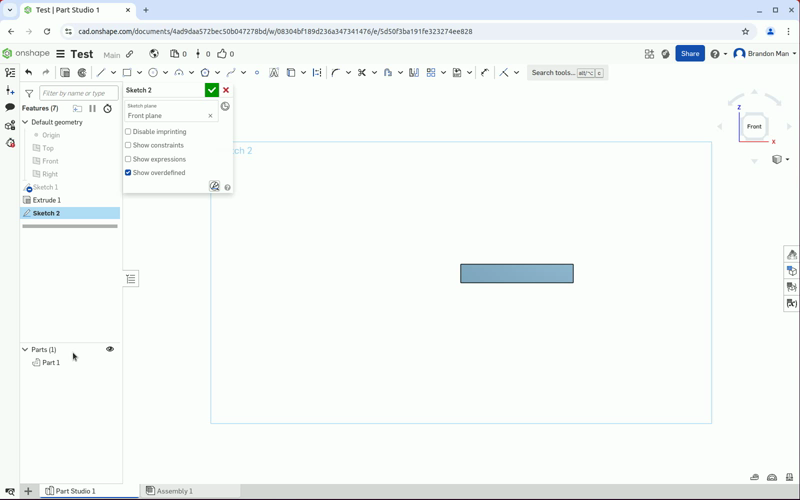
key(y)
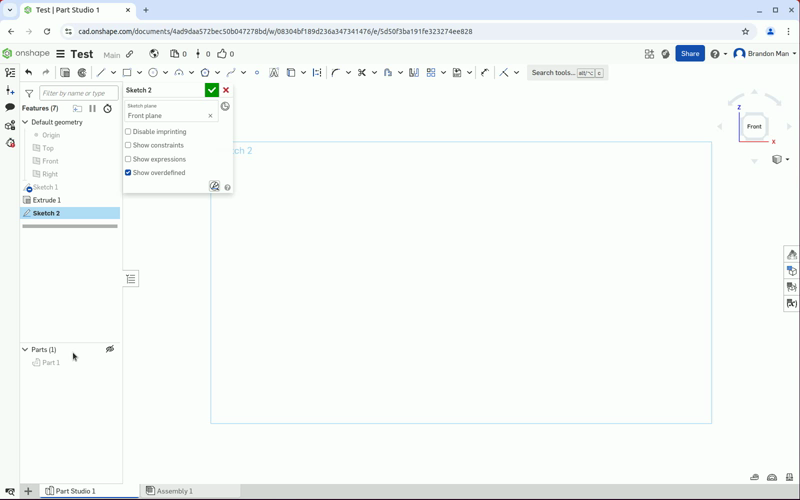
key(l)
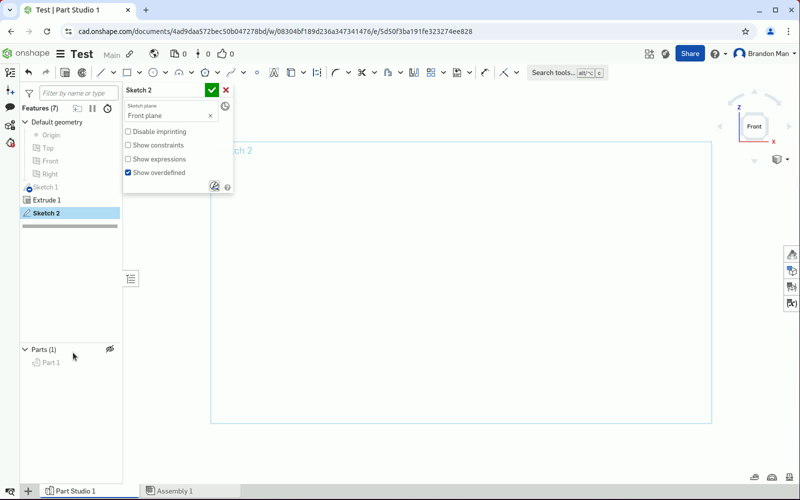
key_down(shift)
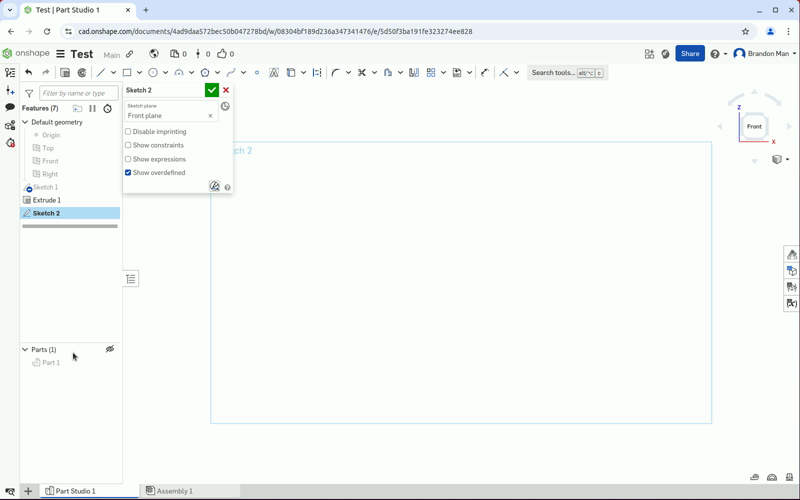
mouse_move(460, 264)
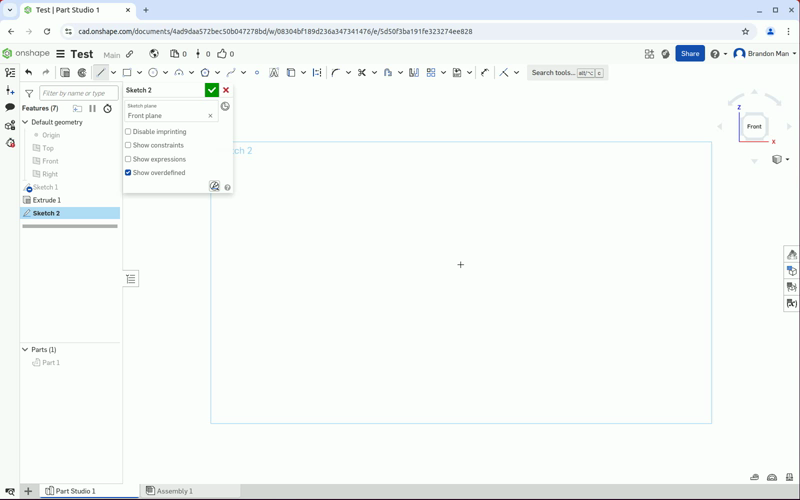
click(460, 264)
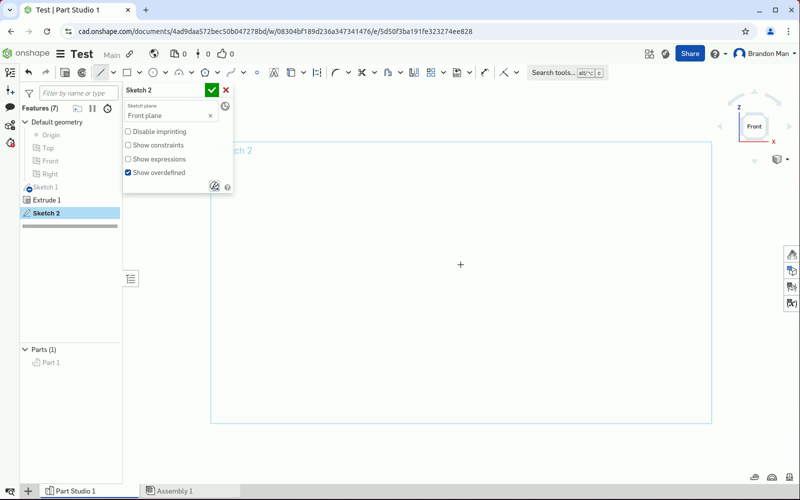
key_up(shift)
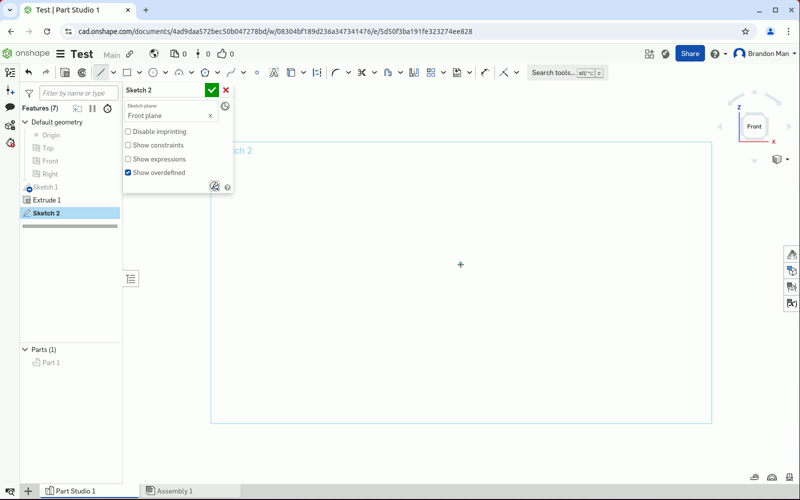
key_down(shift)
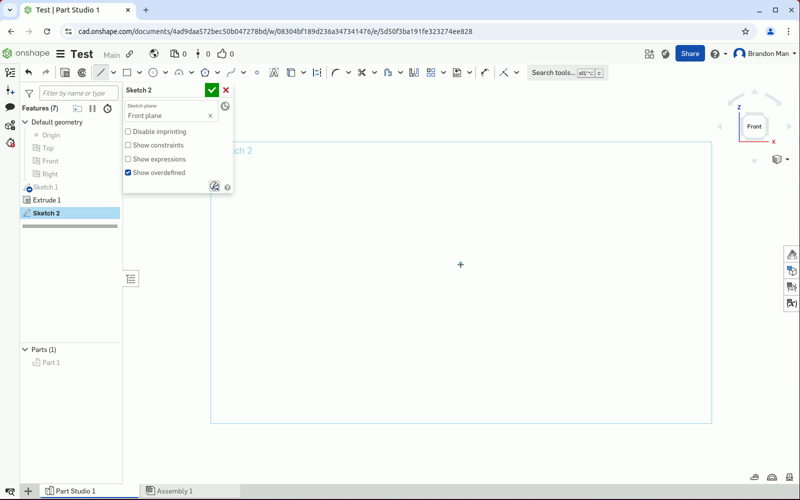
mouse_move(573, 264)
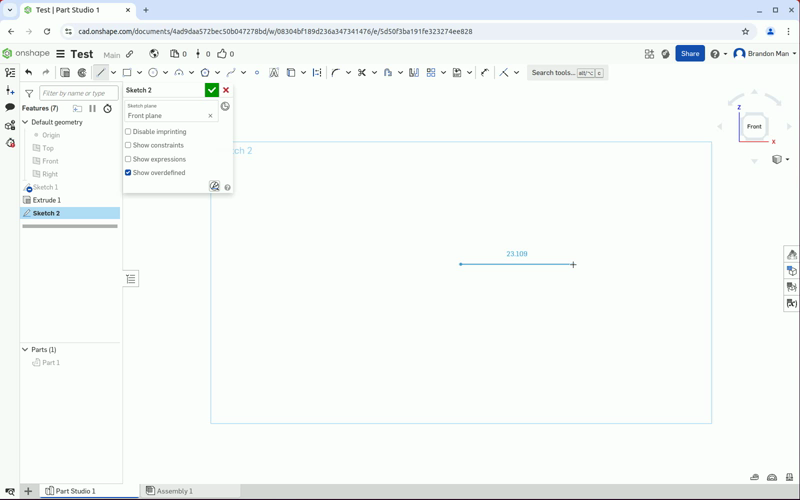
click(573, 264)
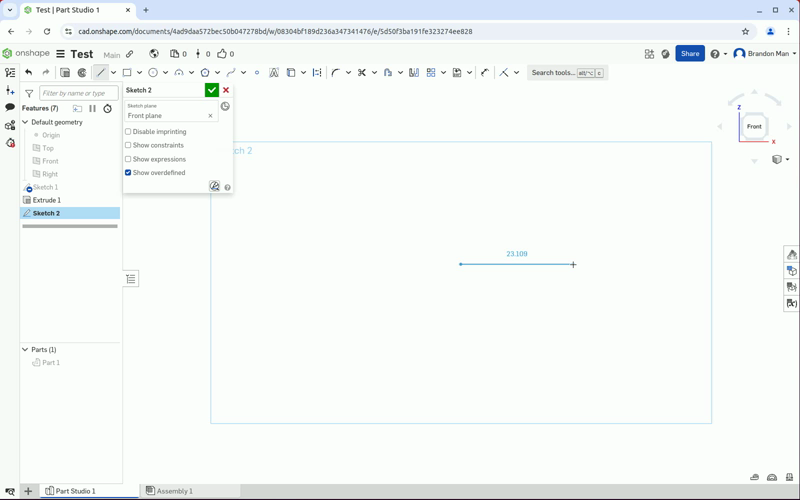
key_up(shift)
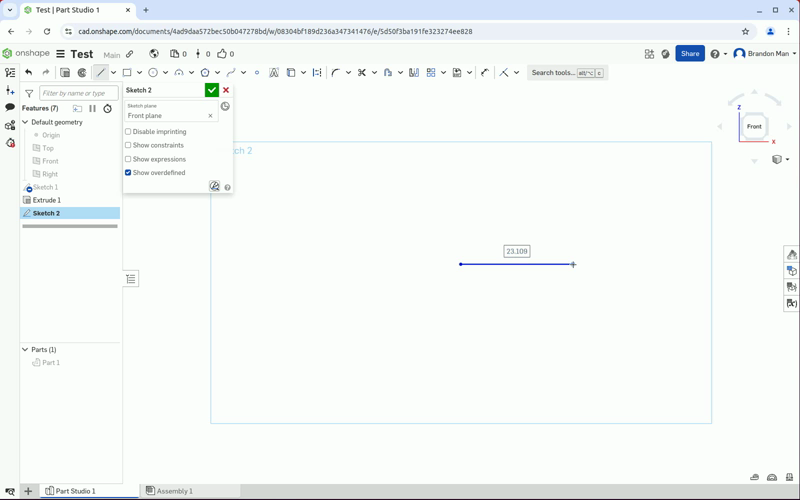
key(esc)
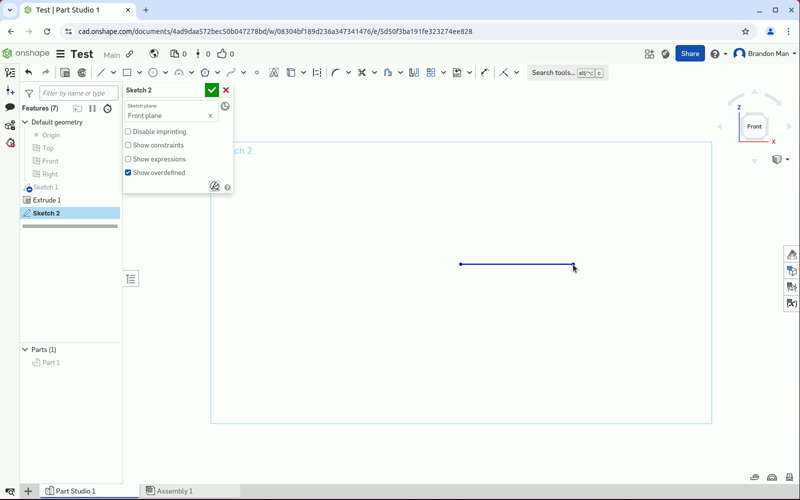
key(a)
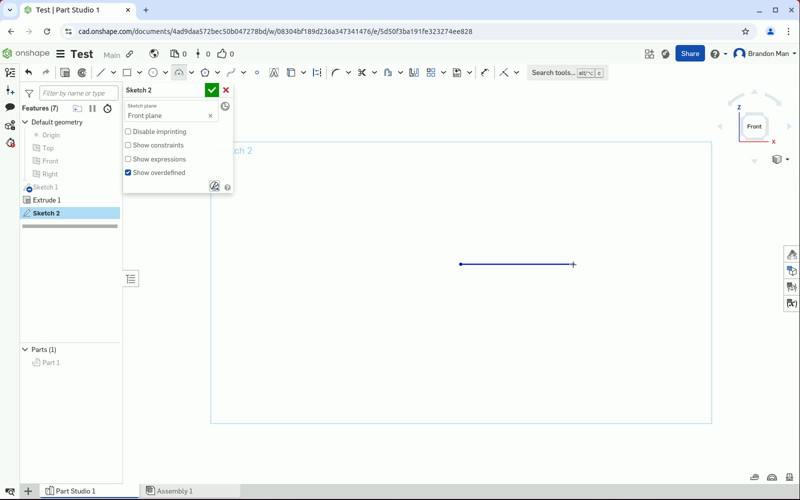
mouse_move(573, 264)
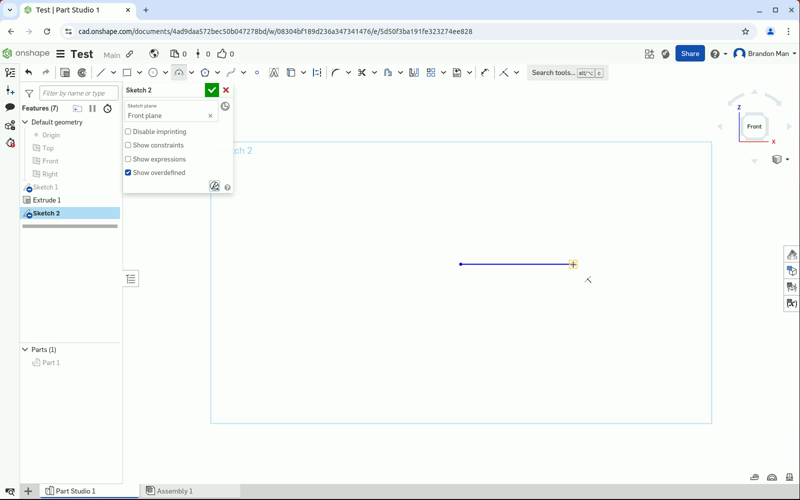
click(573, 264)
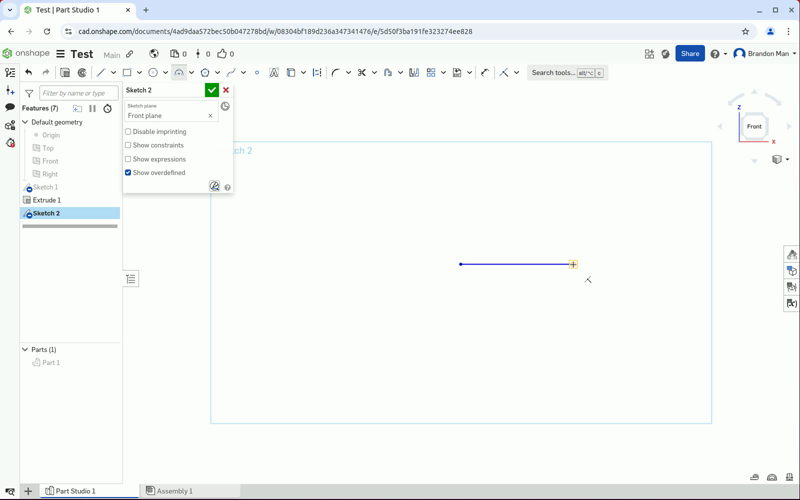
key_down(shift)
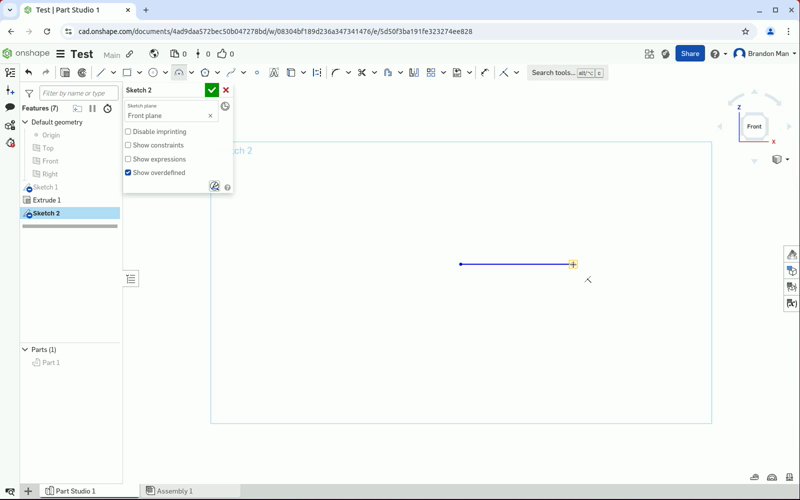
mouse_move(554, 245)
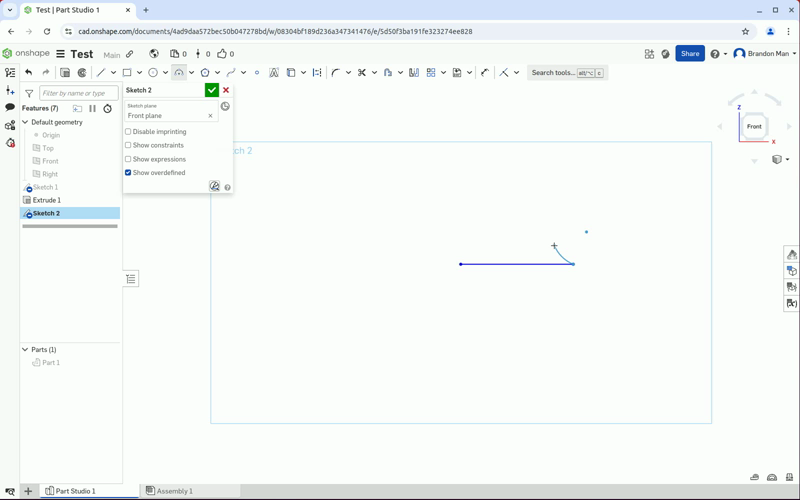
click(554, 245)
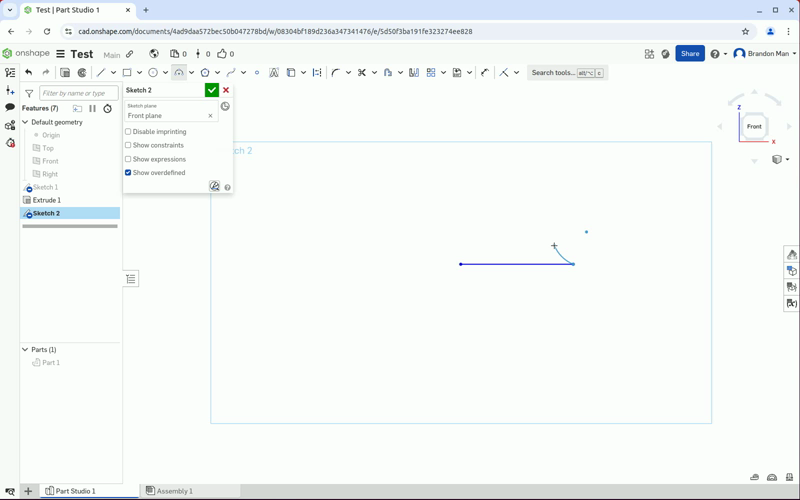
mouse_move(567, 250)
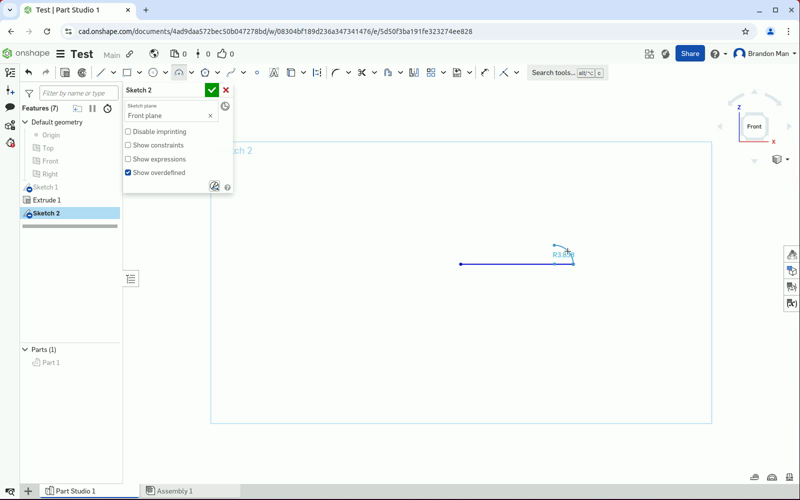
click(567, 250)
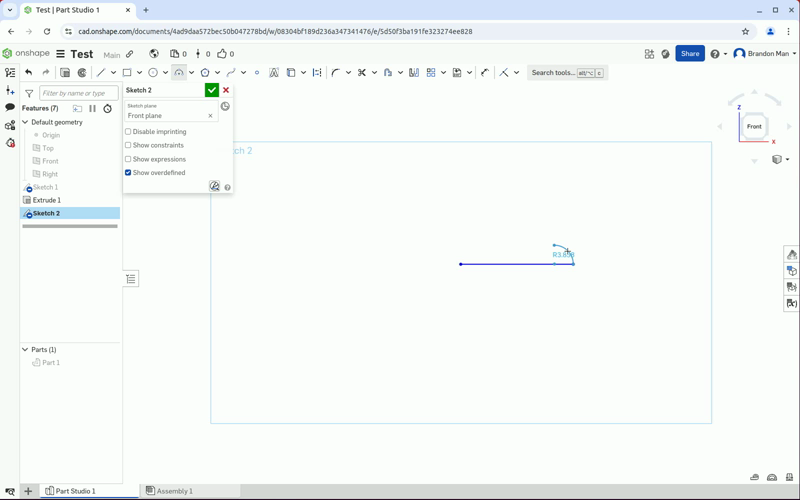
key_up(shift)
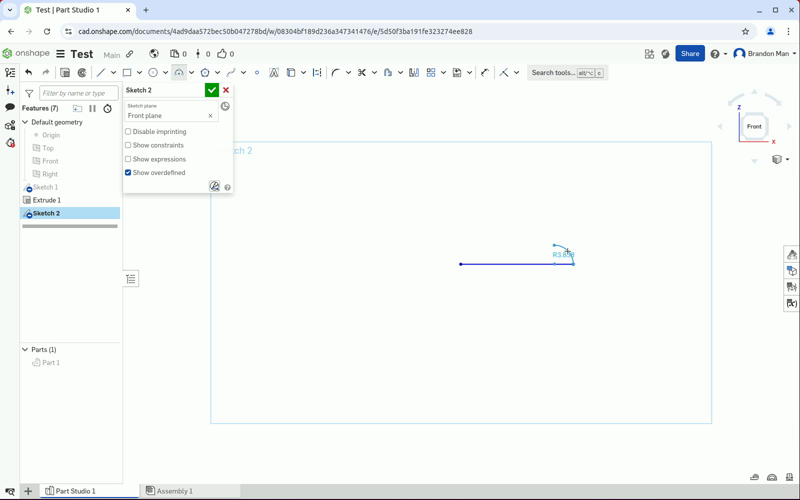
key(esc)
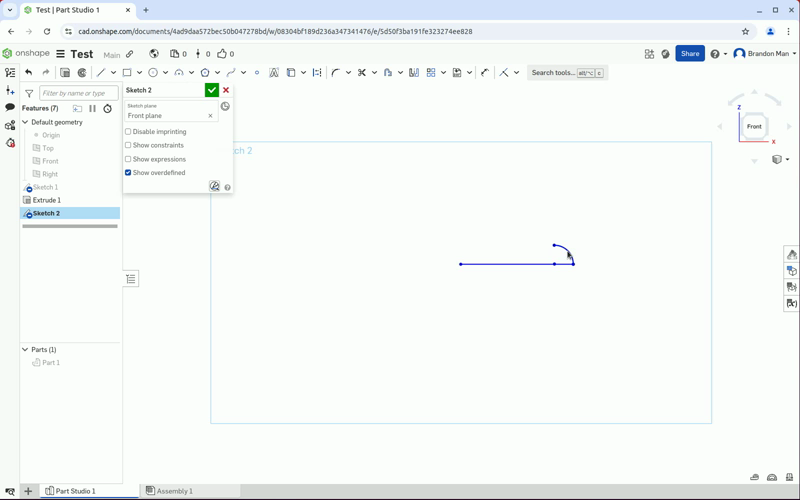
key(l)
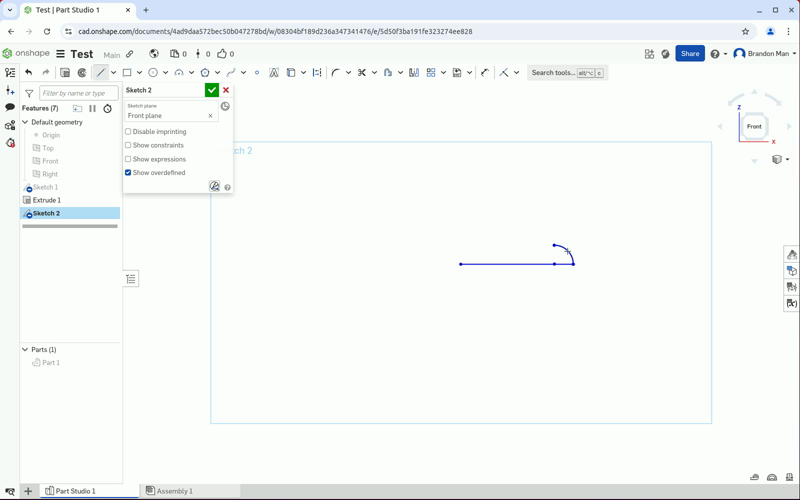
mouse_move(554, 245)
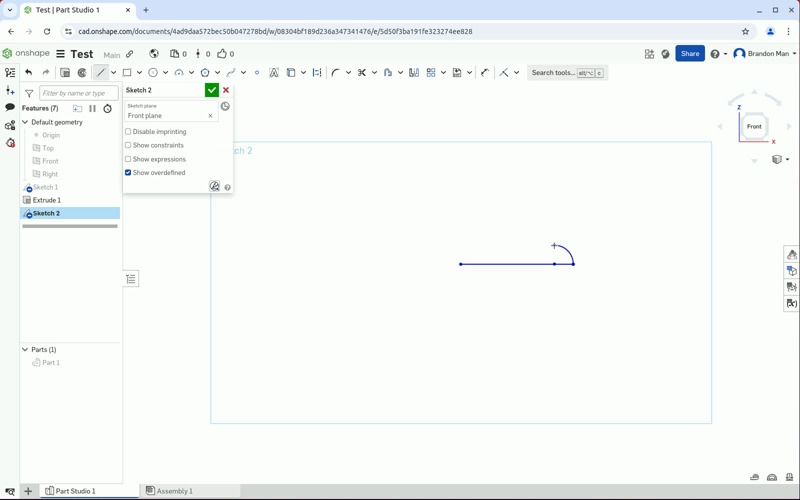
click(554, 245)
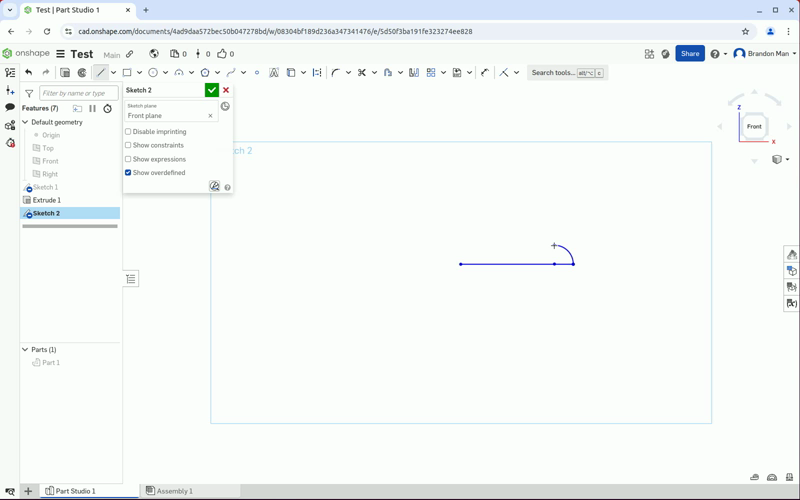
key_down(shift)
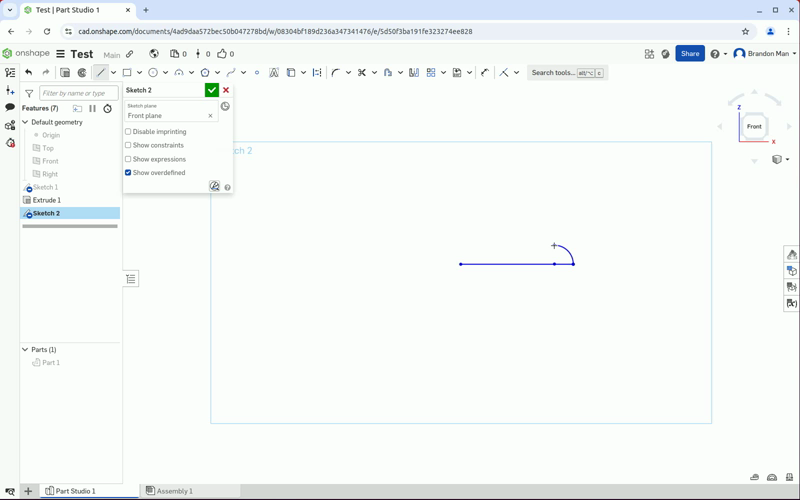
mouse_move(584, 245)
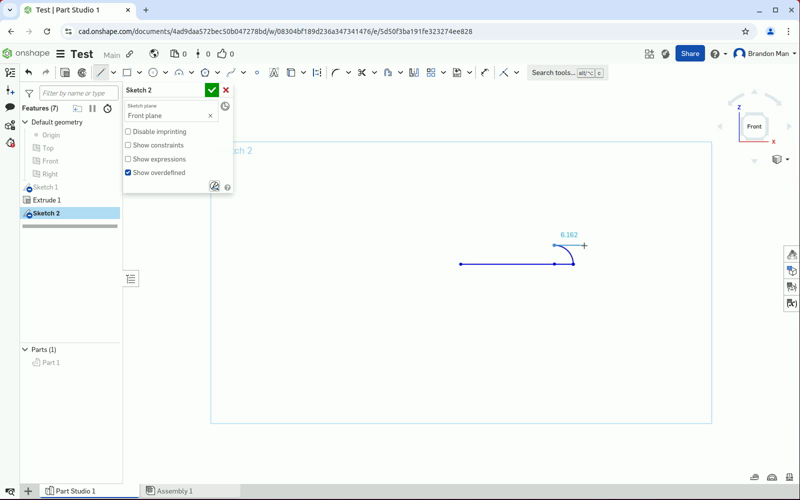
mouse_move(535, 245)
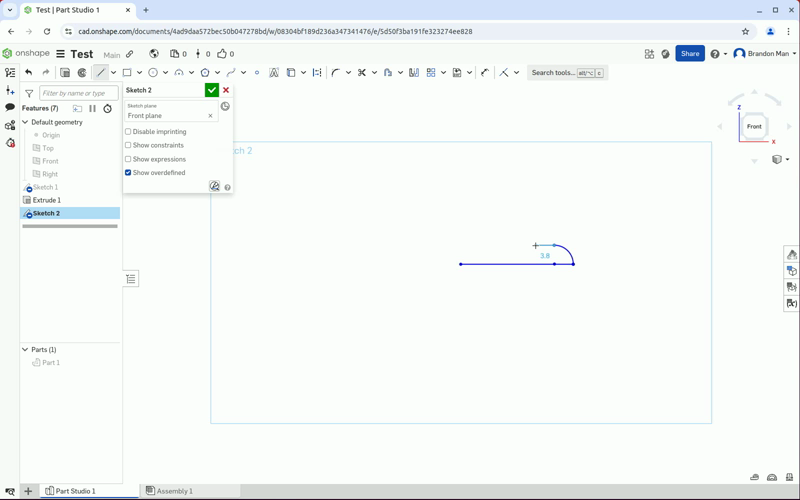
click(535, 245)
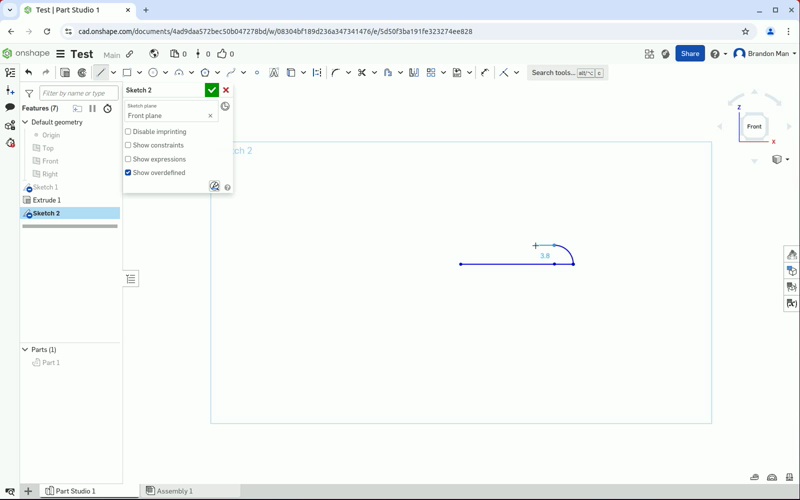
key_up(shift)
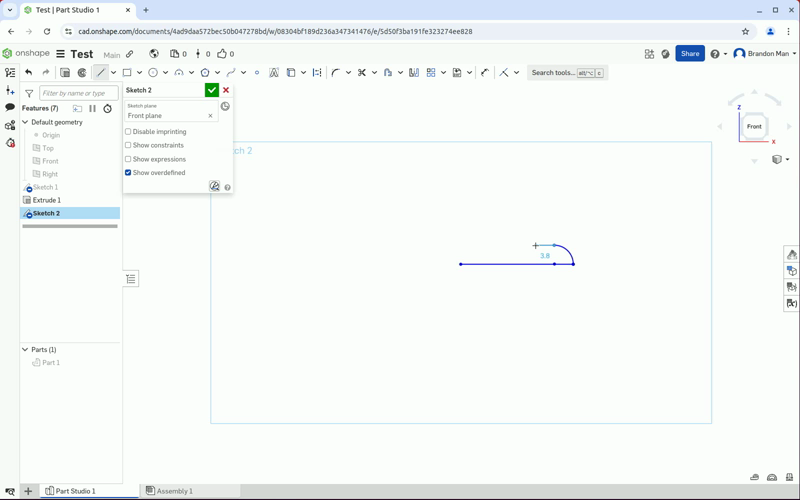
key(esc)
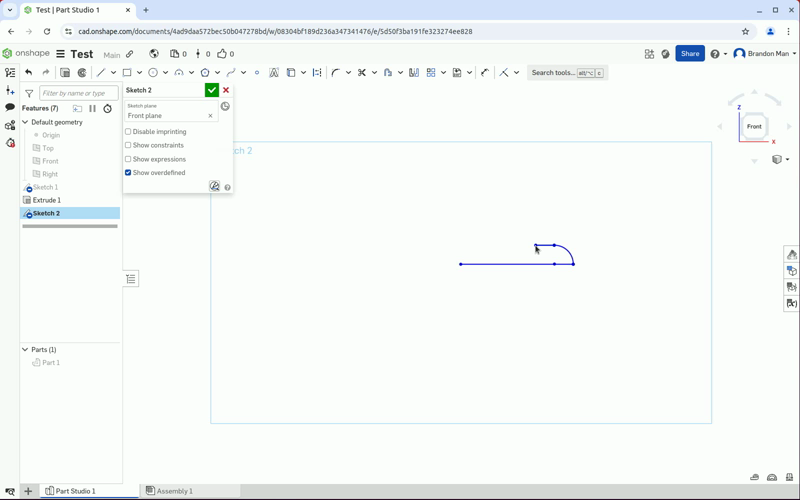
key(a)
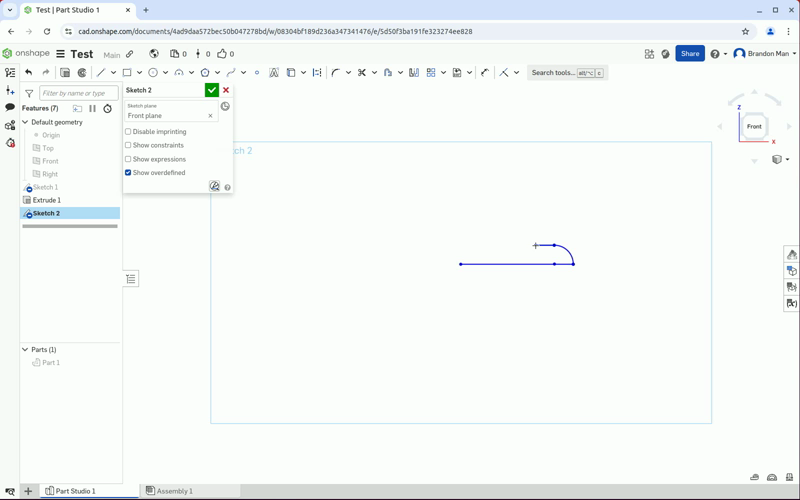
mouse_move(535, 245)
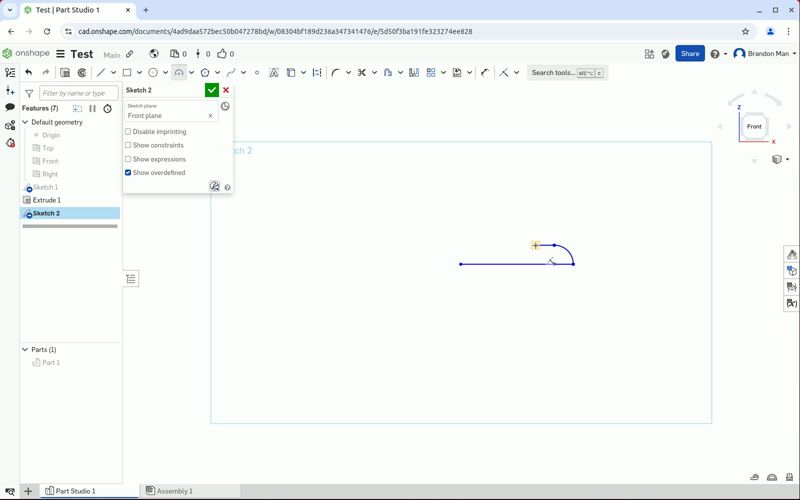
click(535, 245)
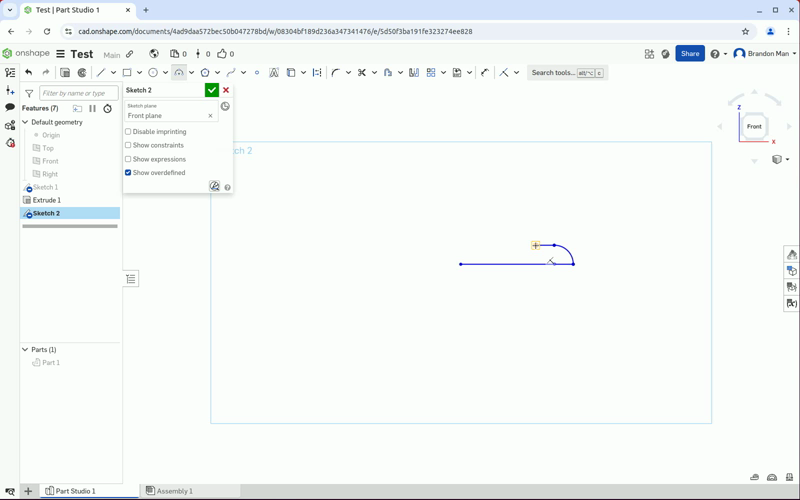
key_down(shift)
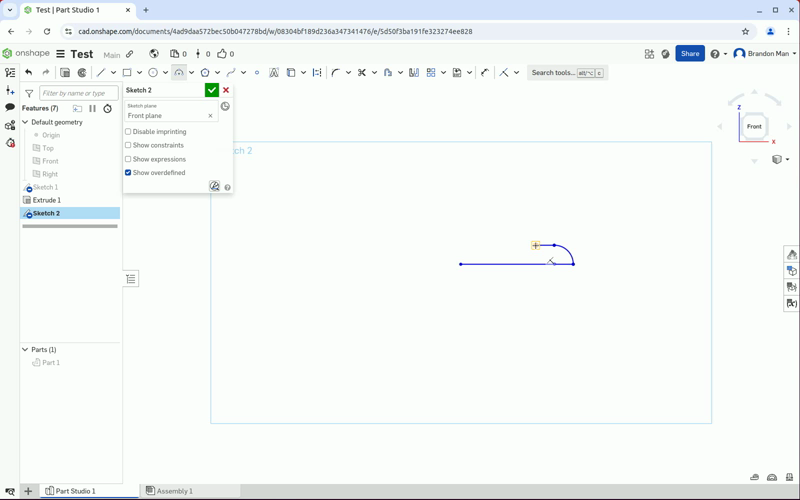
mouse_move(460, 245)
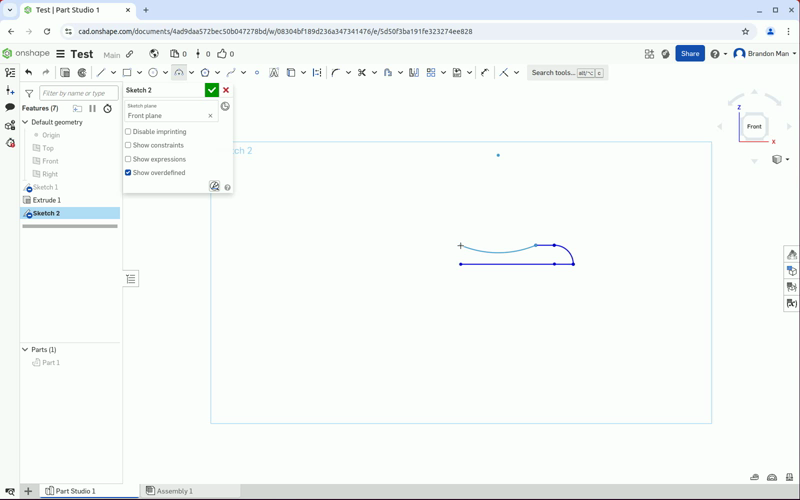
click(460, 245)
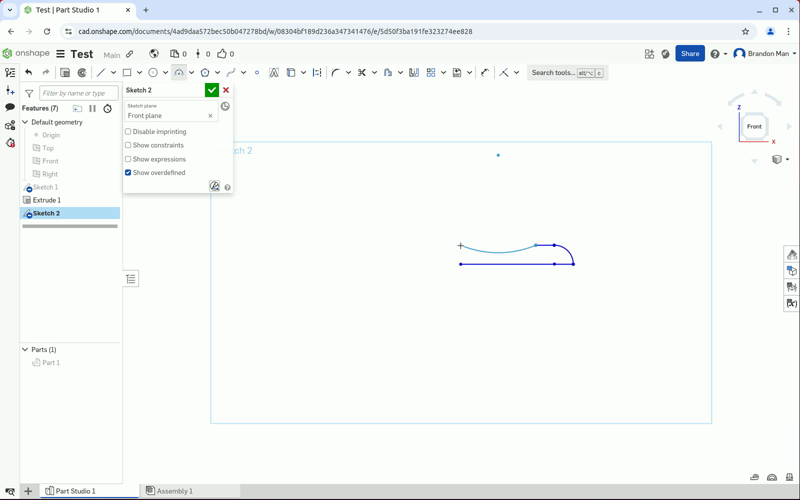
mouse_move(498, 207)
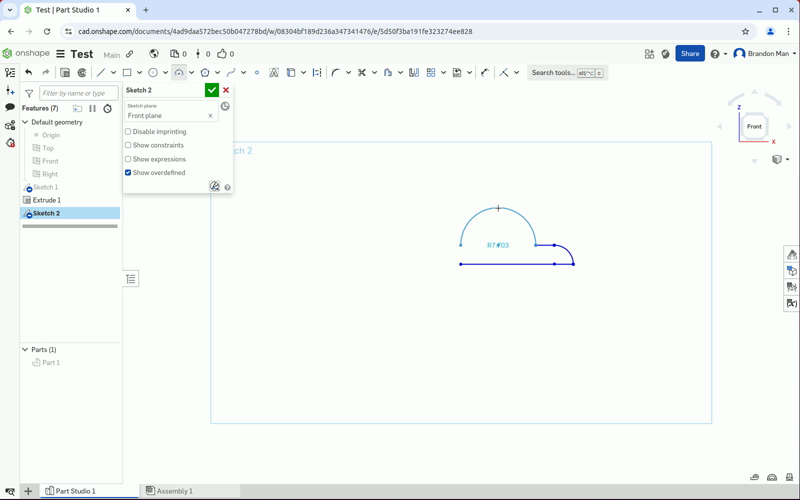
click(498, 207)
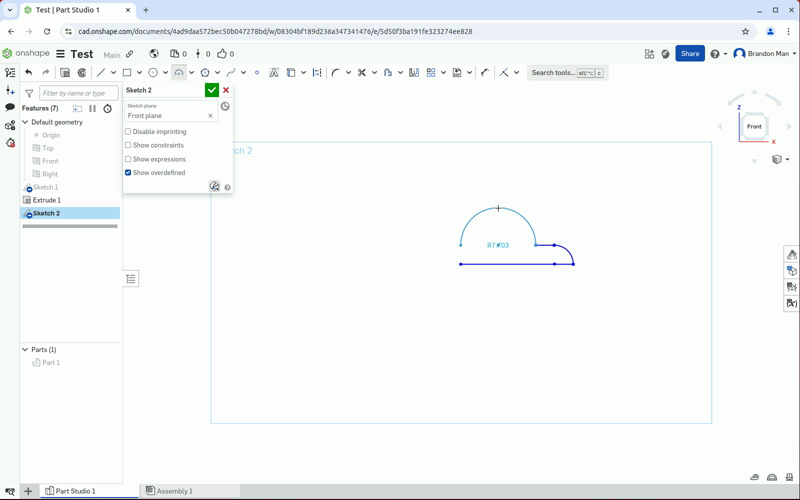
key_up(shift)
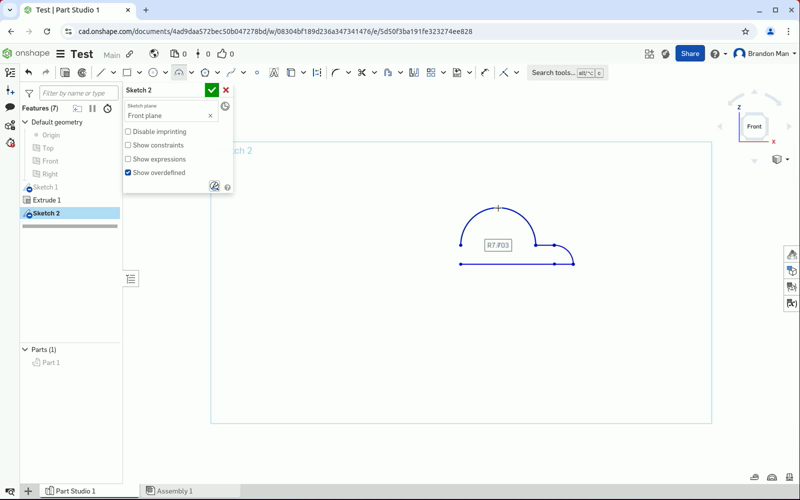
key(esc)
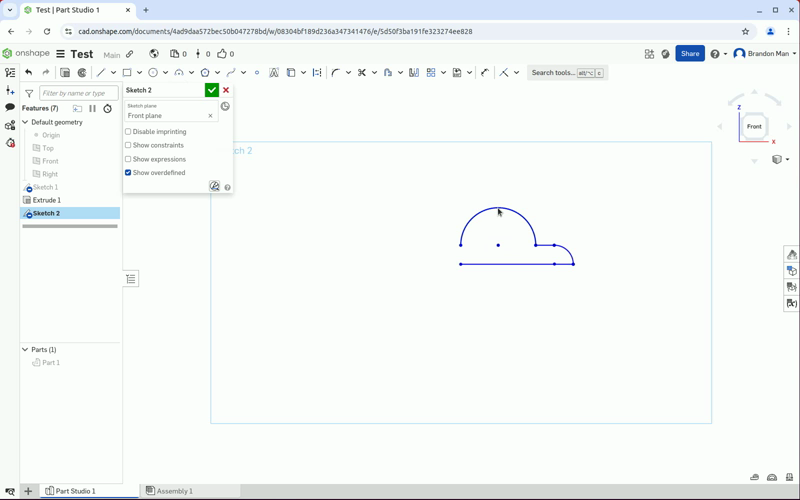
key(l)
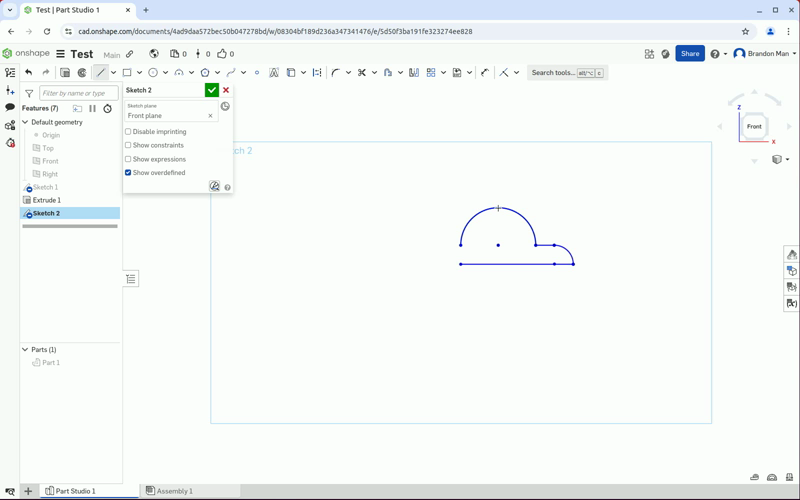
mouse_move(460, 245)
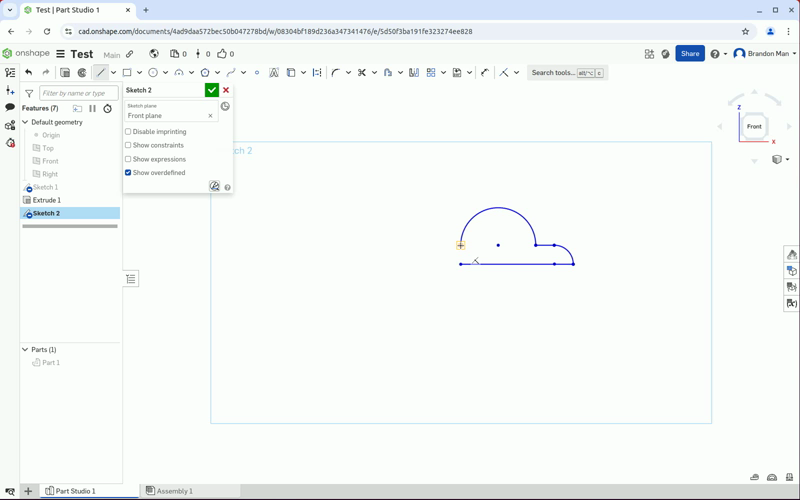
click(460, 245)
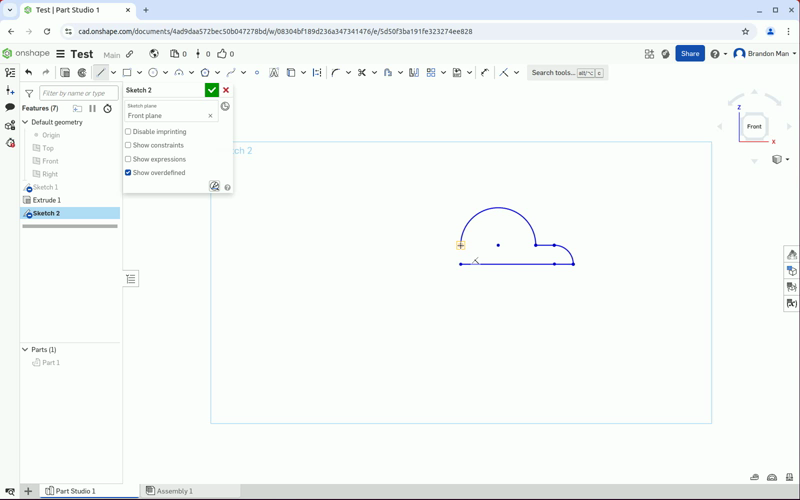
mouse_move(490, 245)
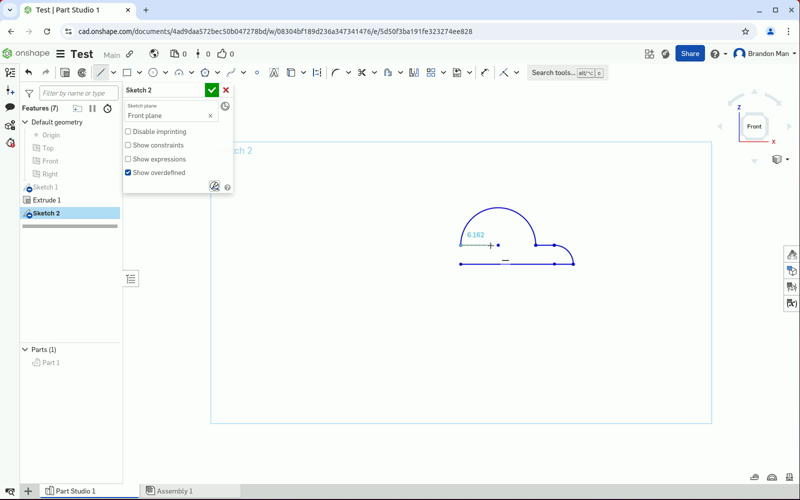
key_down(shift)
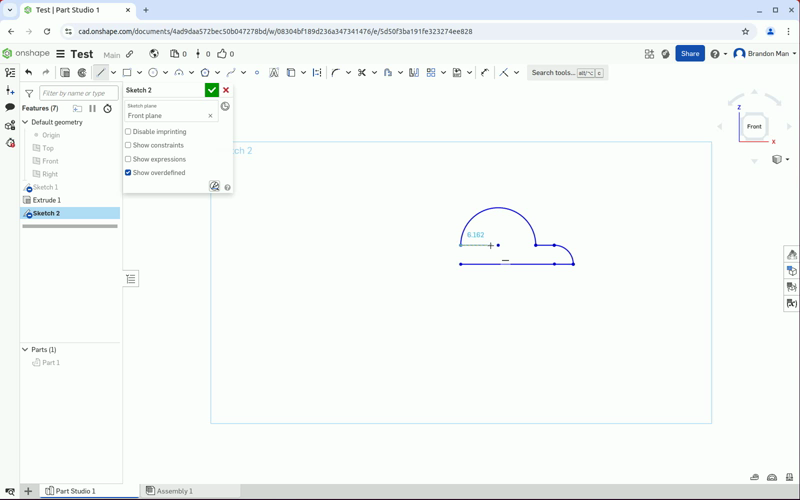
mouse_move(460, 264)
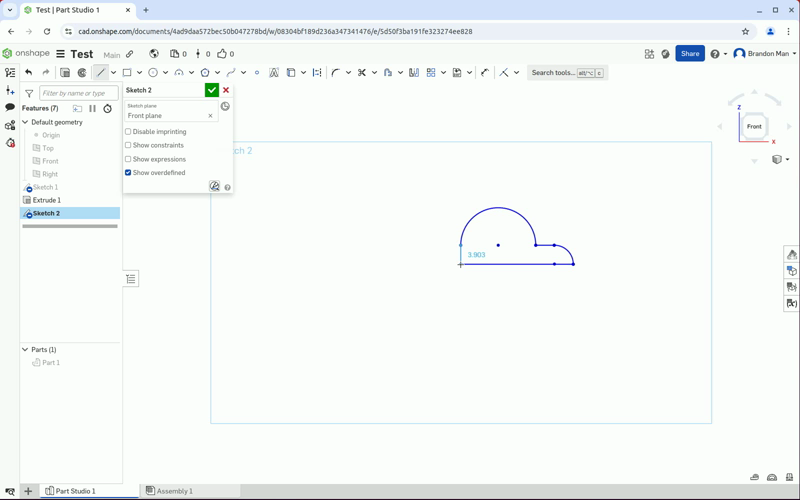
key_up(shift)
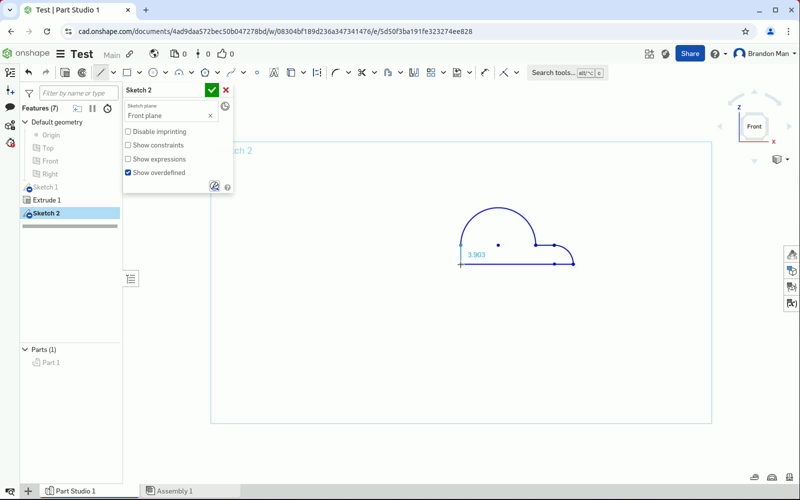
click(460, 264)
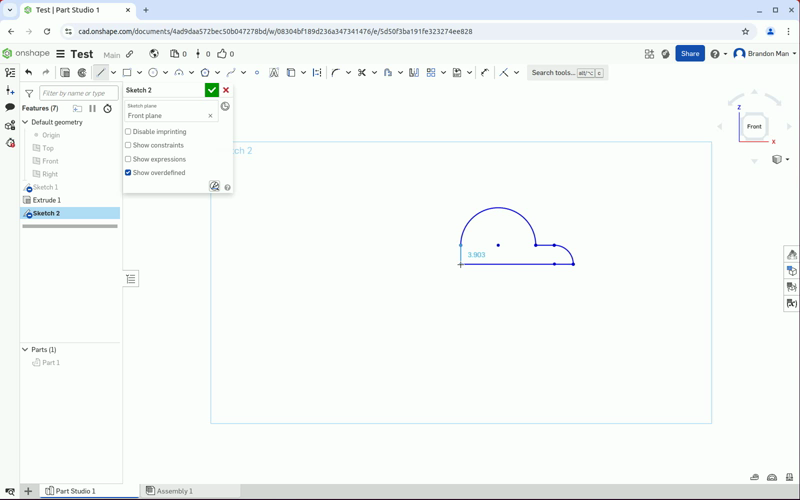
key(esc)
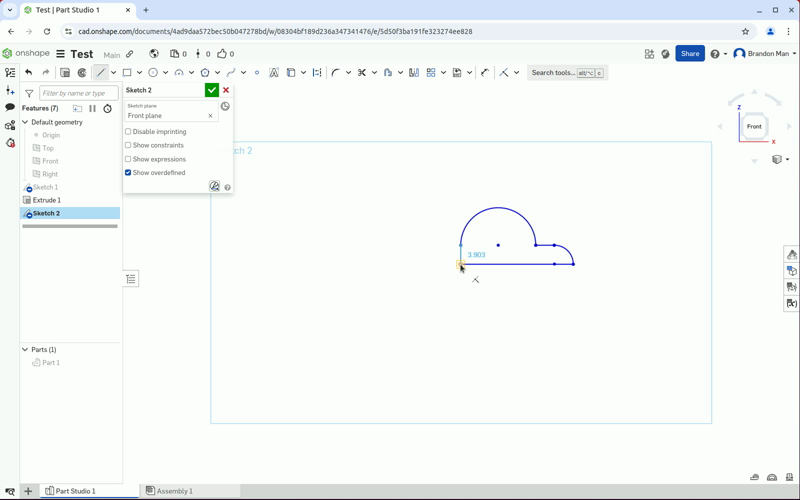
mouse_move(465, 259)
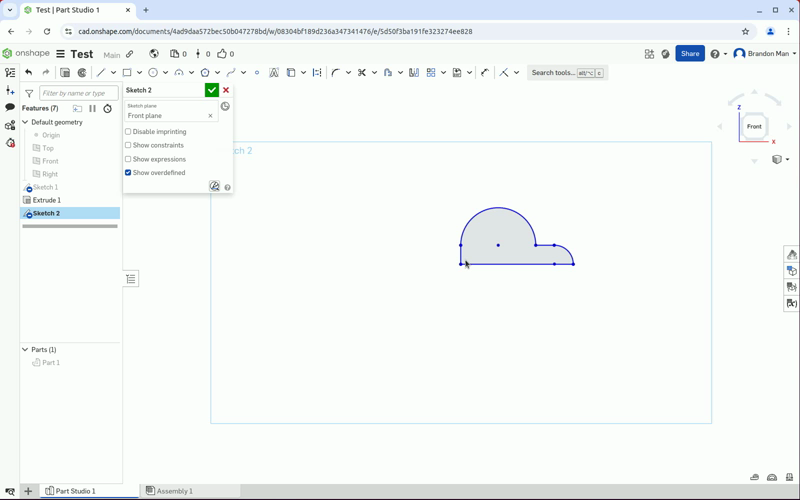
click(465, 259)
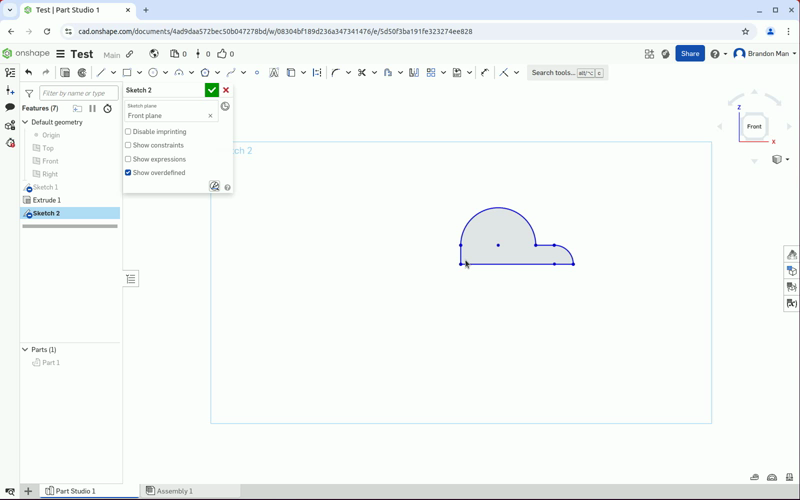
mouse_move(73, 352)
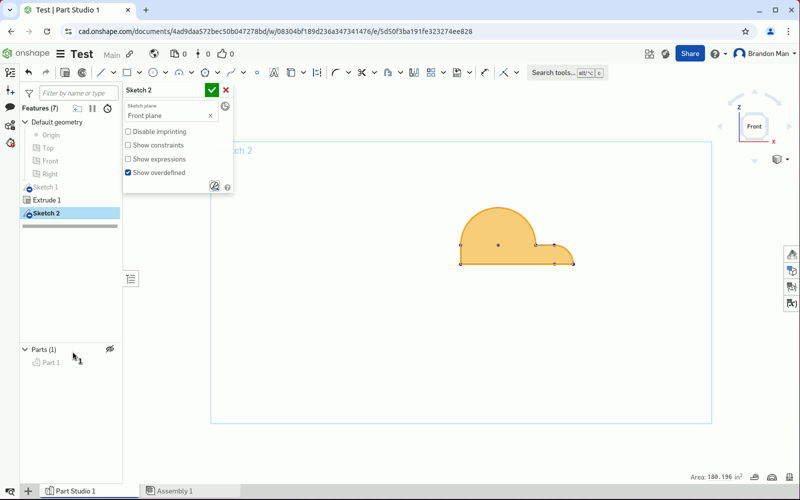
key(shift+y)
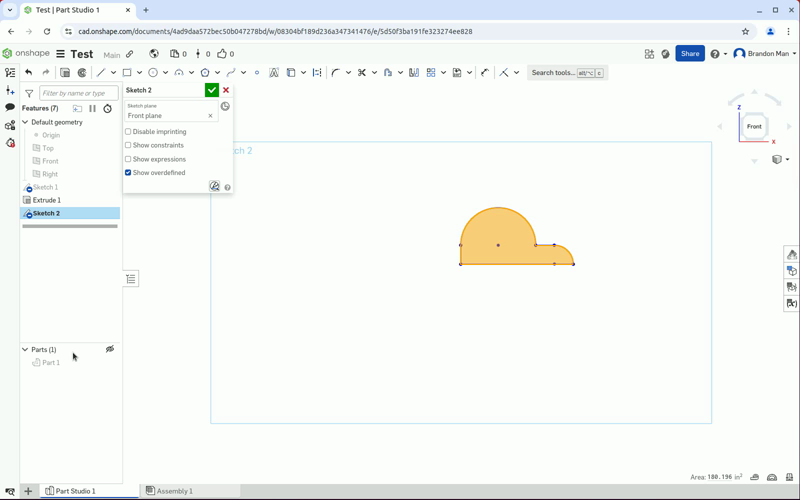
key(shift+e)
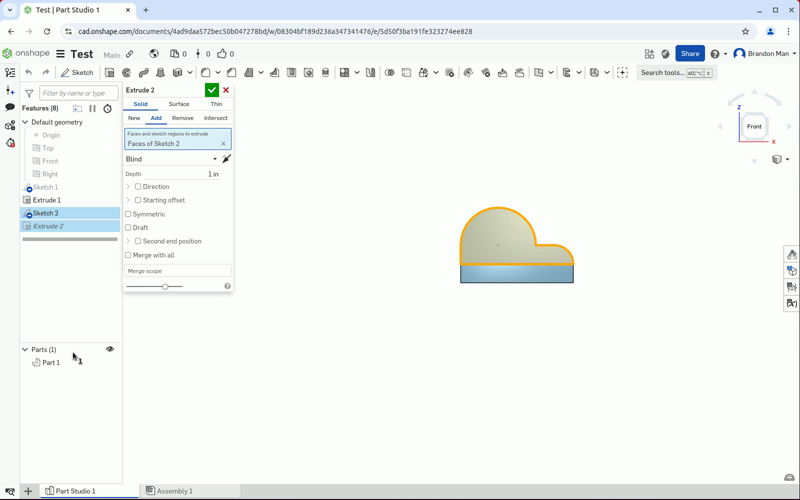
mouse_move(143, 106)
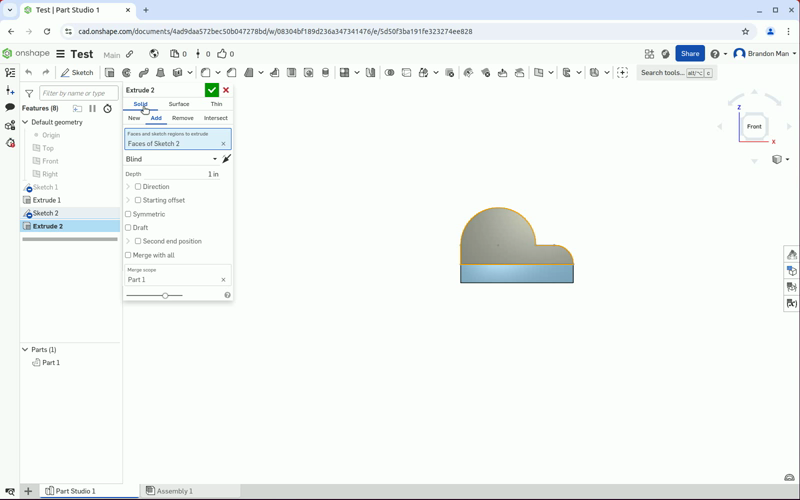
click(143, 106)
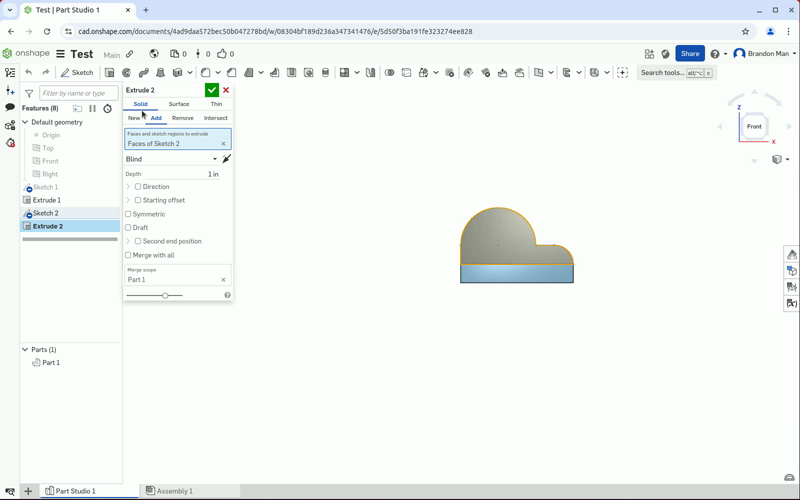
mouse_move(137, 120)
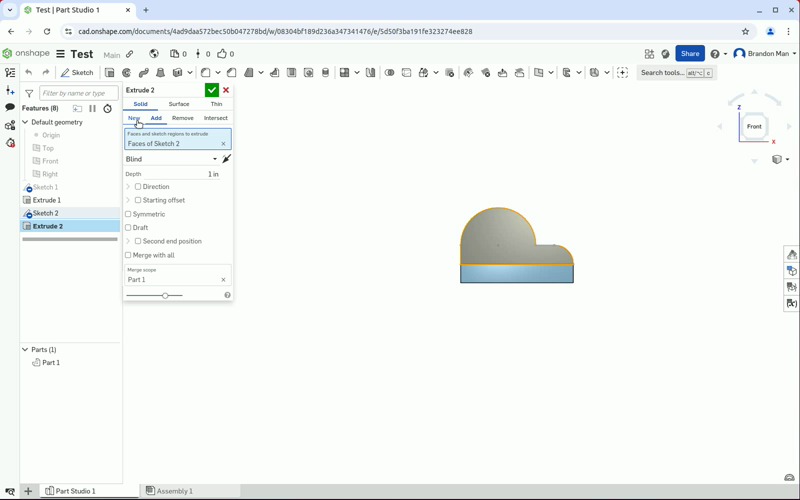
click(137, 120)
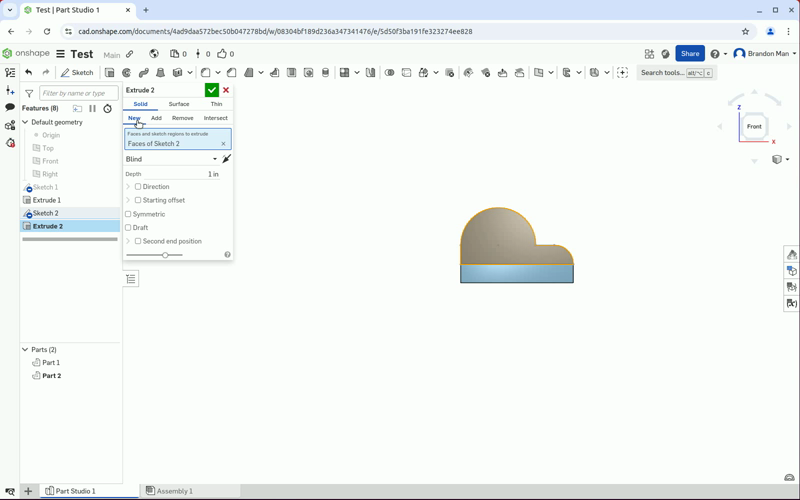
key(tab, 4)
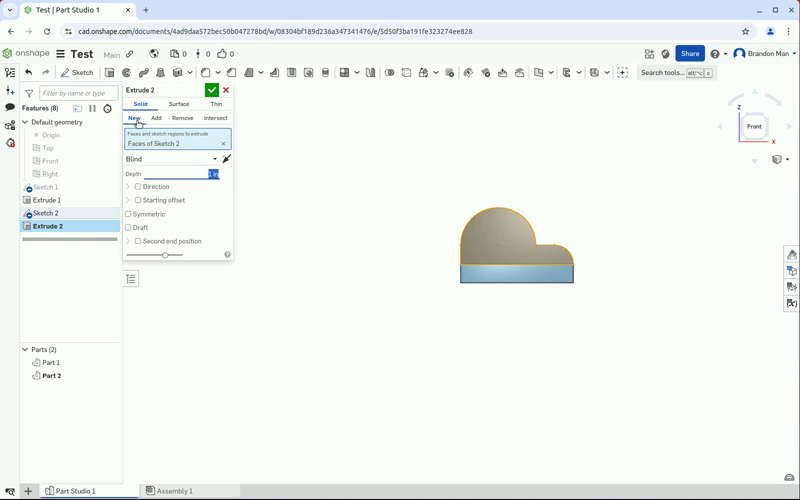
text(7.703)
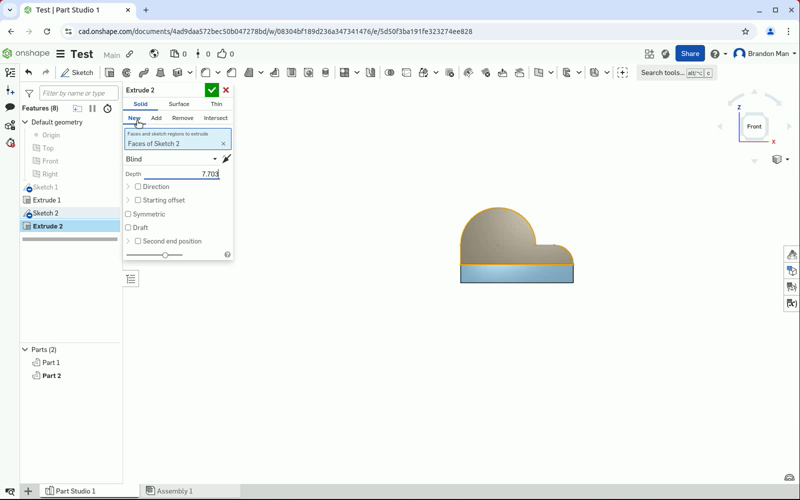
key(enter)
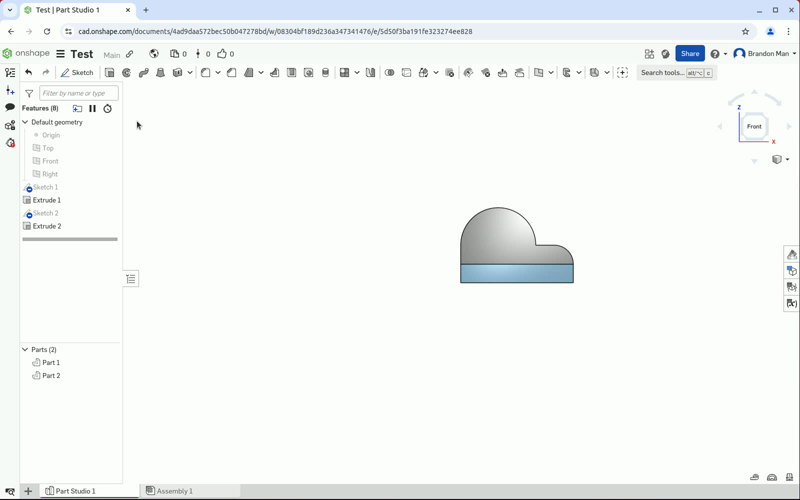
key(shift+h)
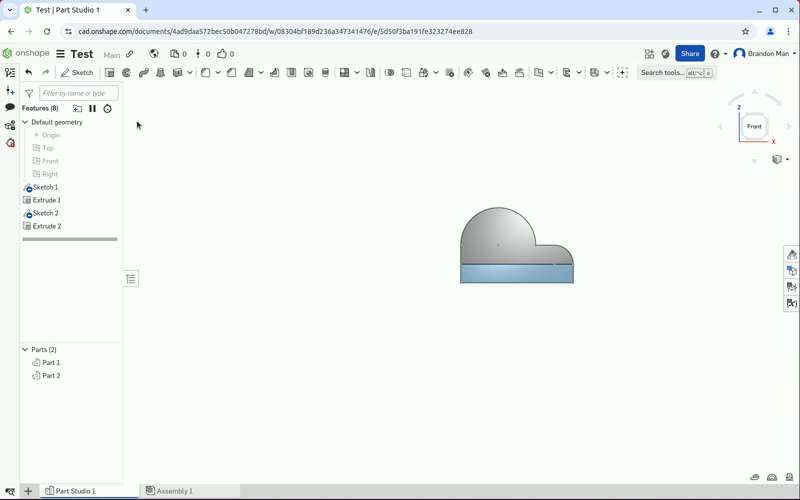
key(shift+h)
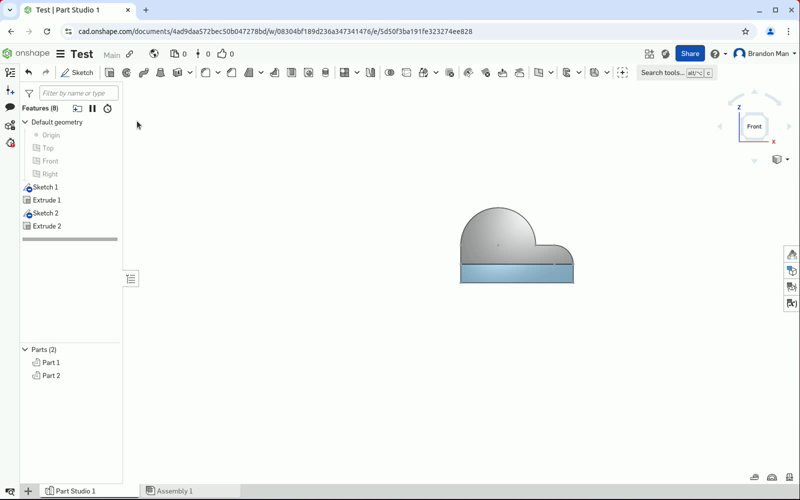
key(shift+7)
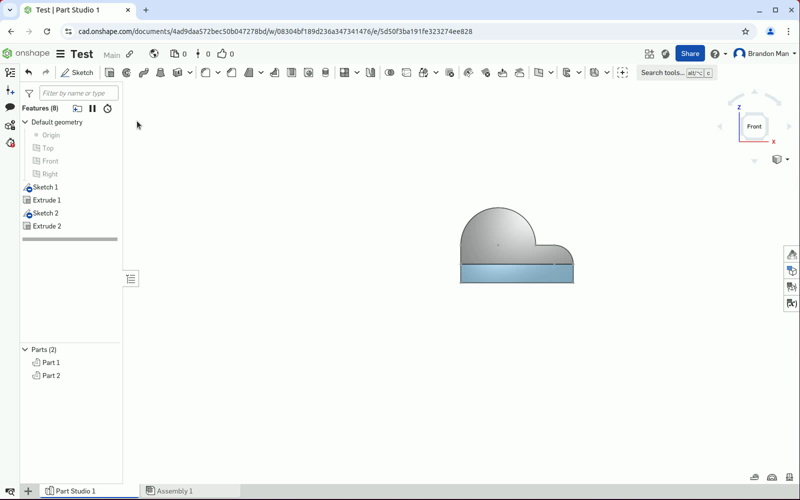
key(left, 2)
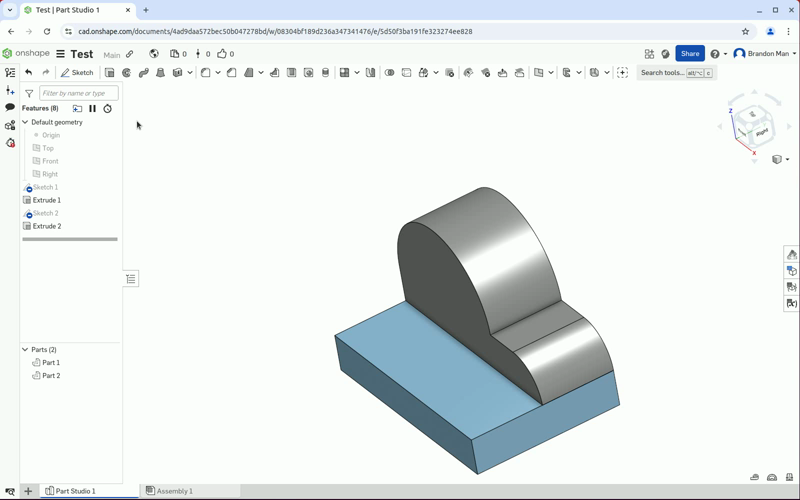
key(down, 2)
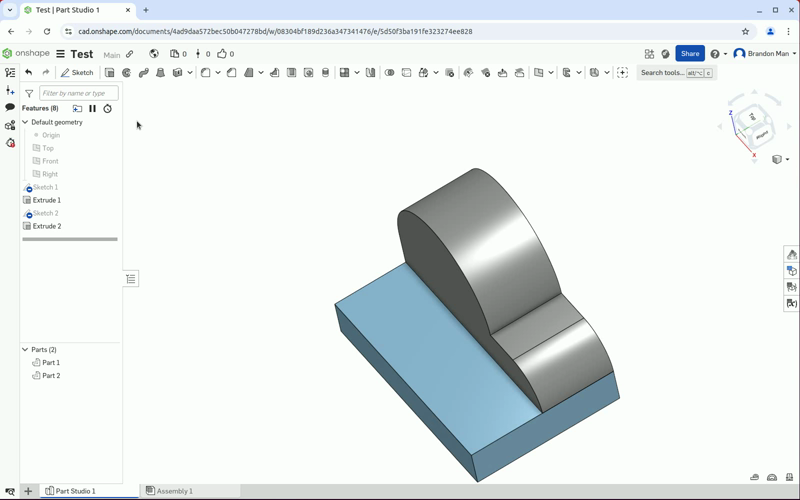
key(up, 2)
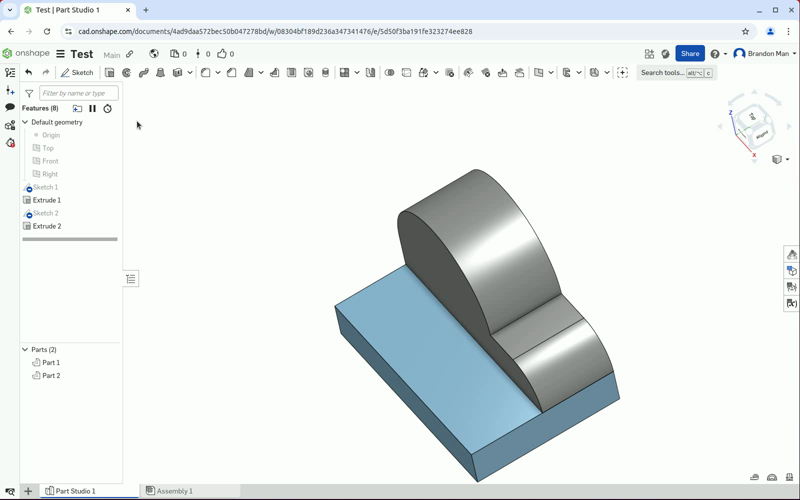
key(right, 2)
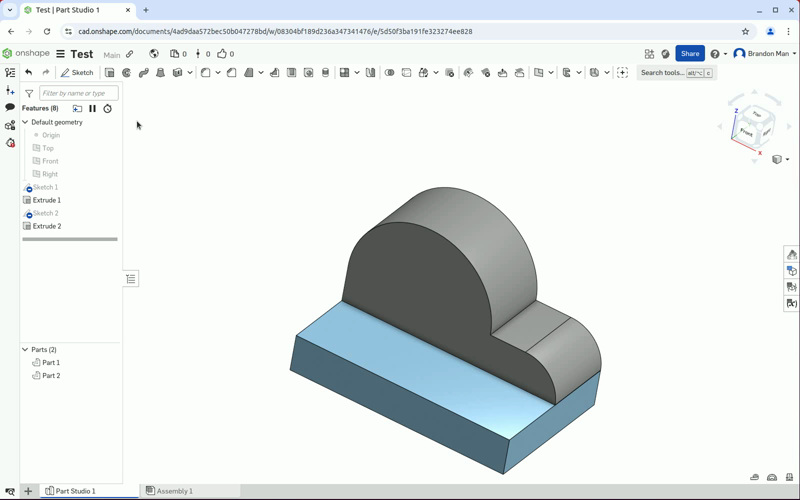
mouse_move(73, 189)
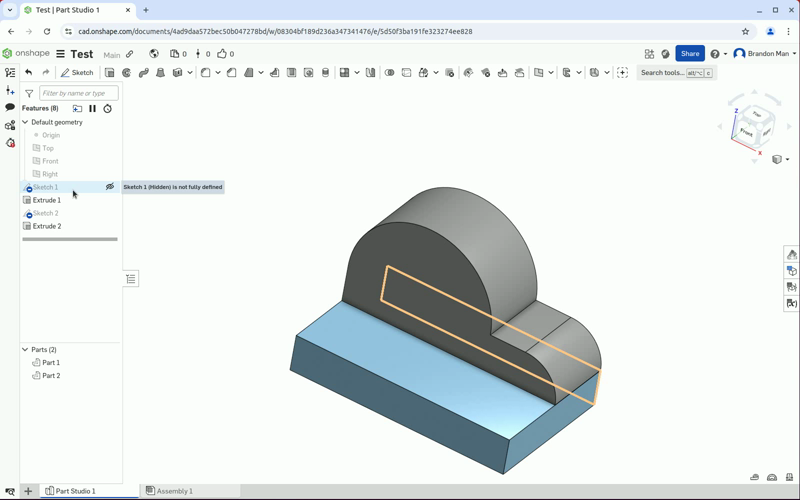
click(73, 189)